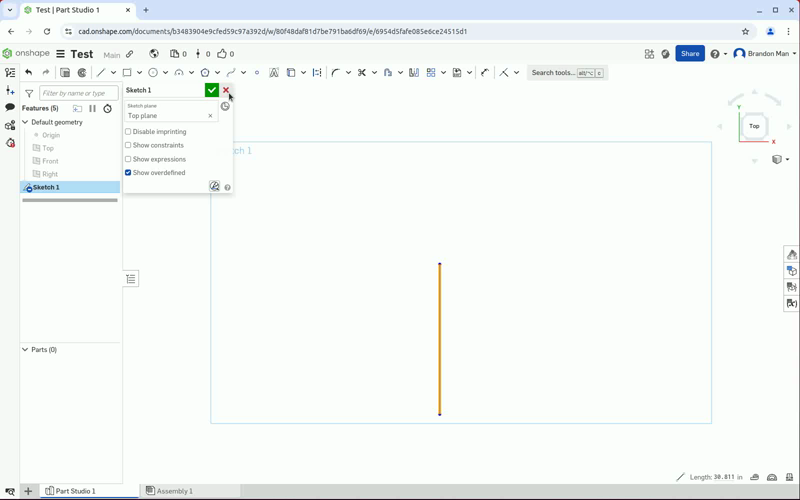
key(shift+h)
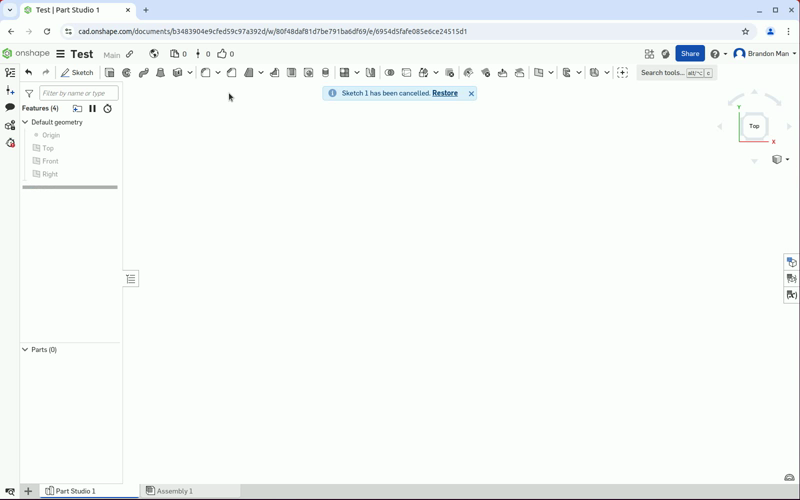
mouse_move(73, 352)
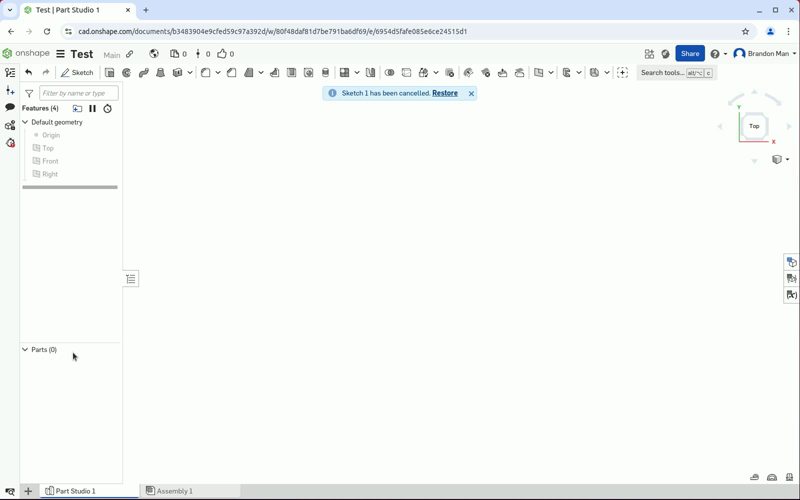
key(y)
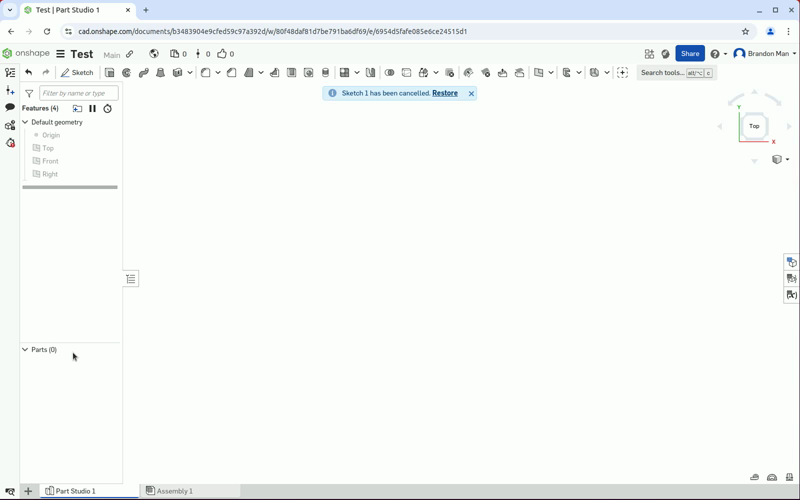
key(shift+p)
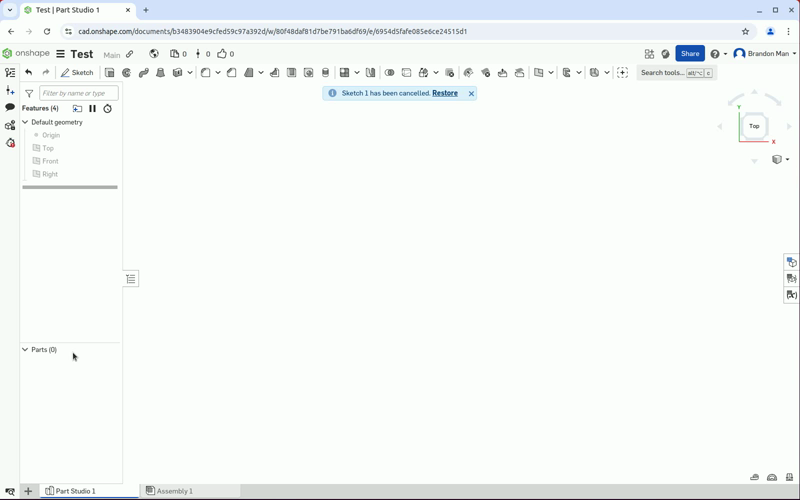
key(space)
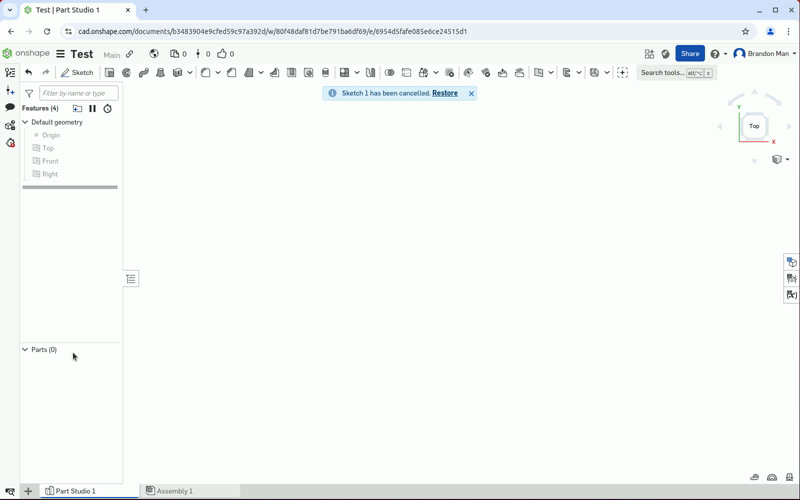
key_down(shift)
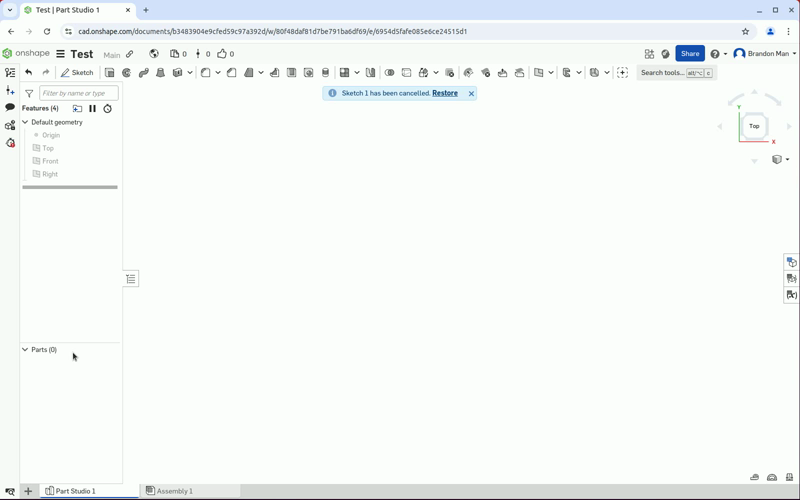
key(up)
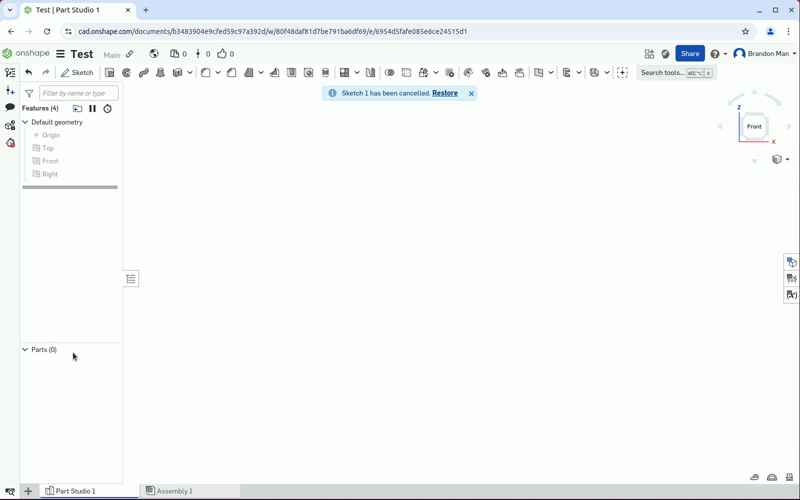
key_up(shift)
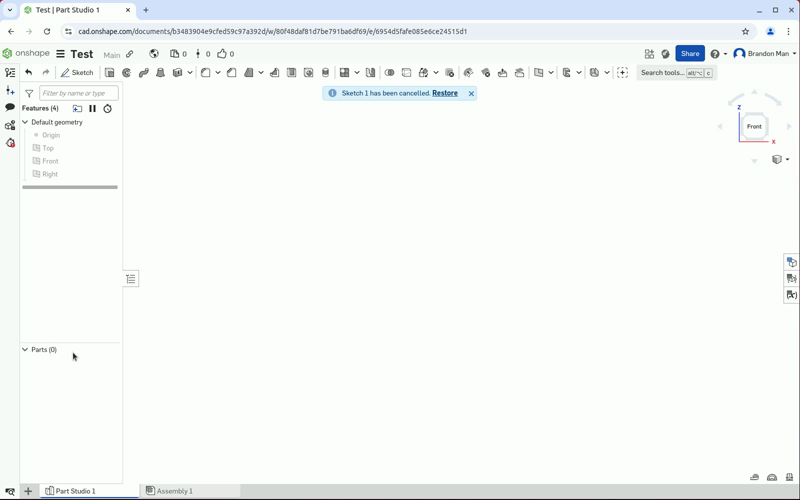
mouse_move(73, 352)
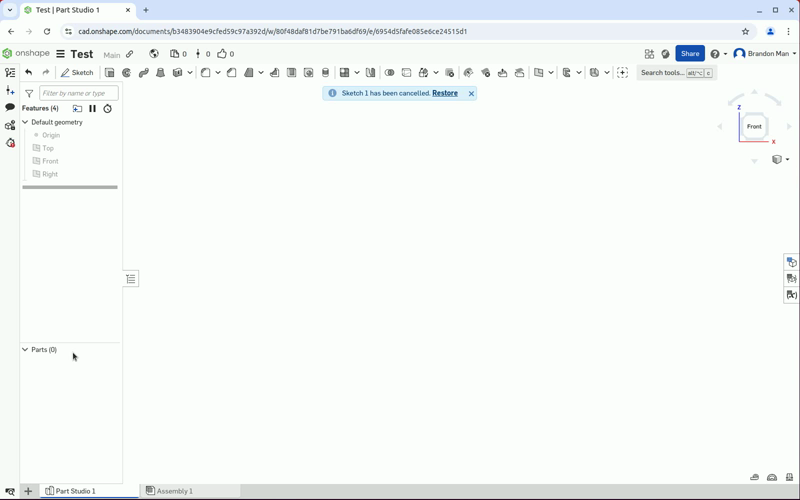
key(shift+y)
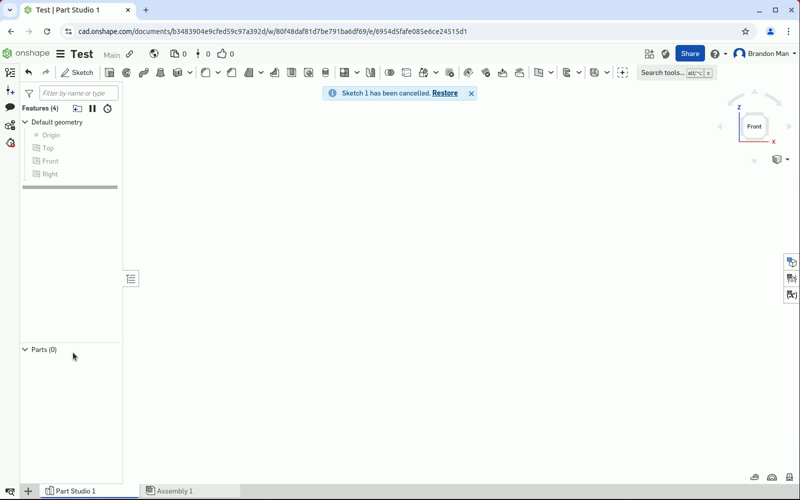
key(shift+s)
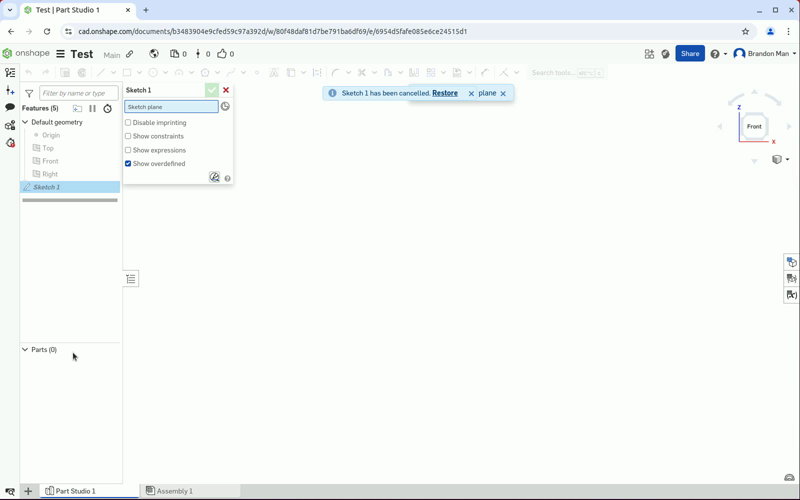
mouse_move(73, 163)
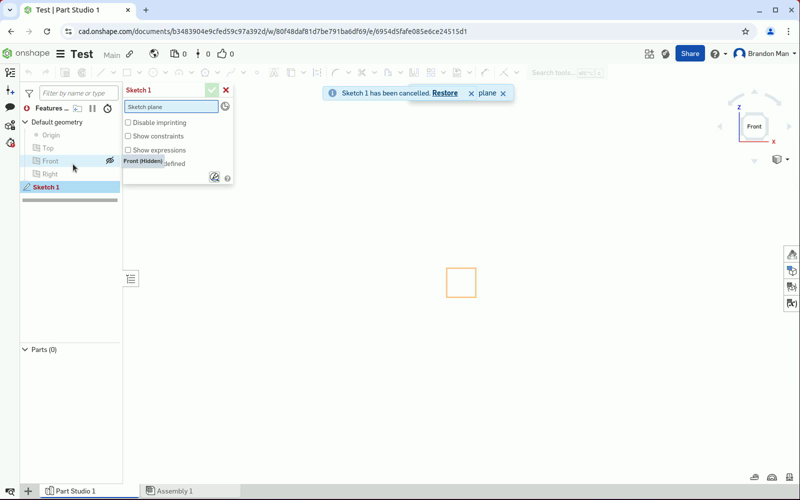
click(73, 163)
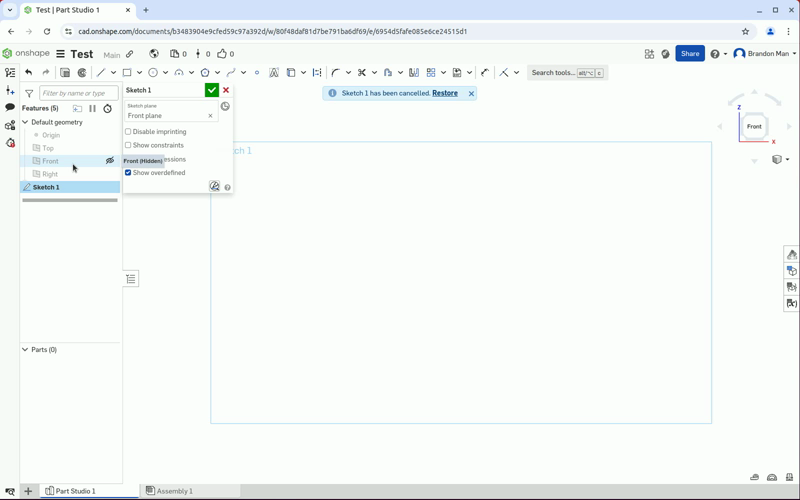
mouse_move(73, 352)
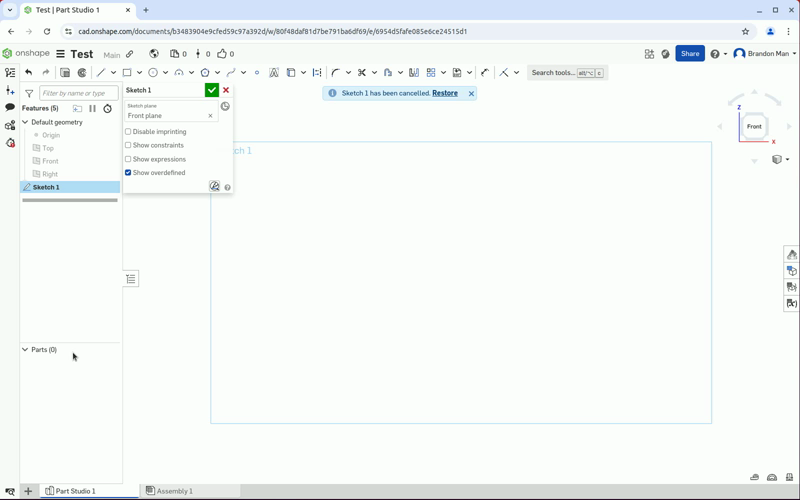
key(y)
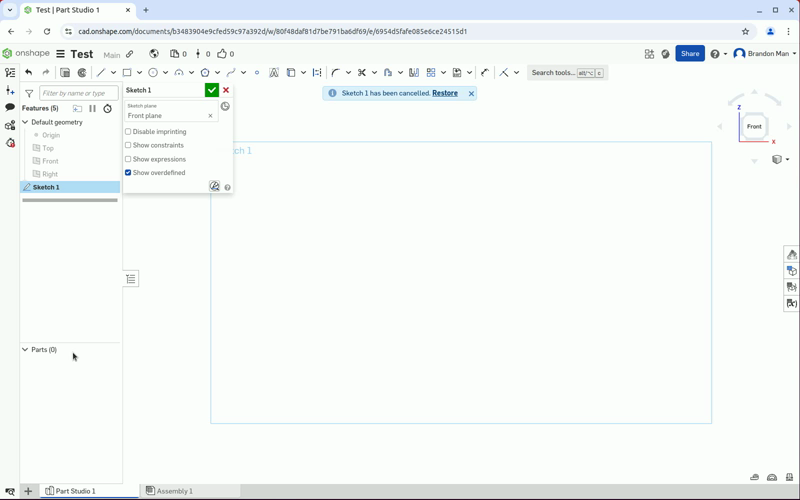
key(c)
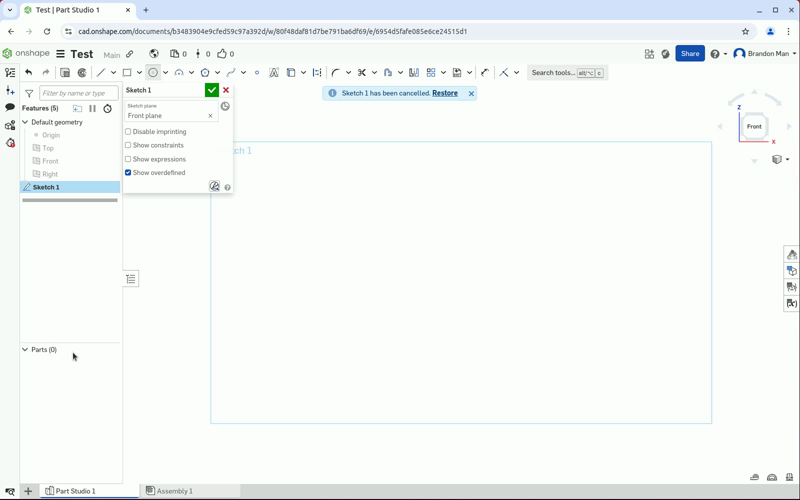
key_down(shift)
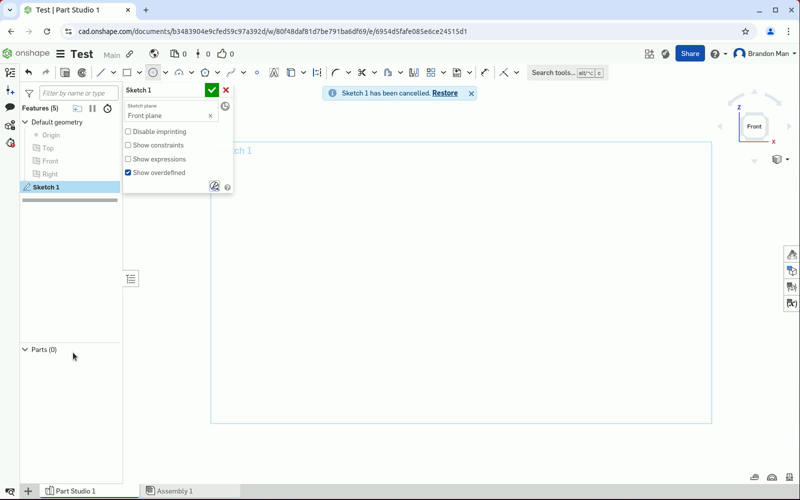
mouse_move(460, 282)
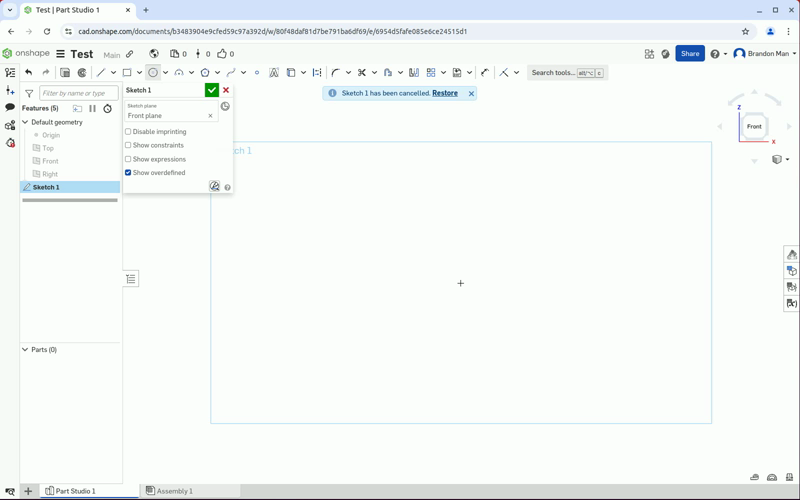
click(460, 282)
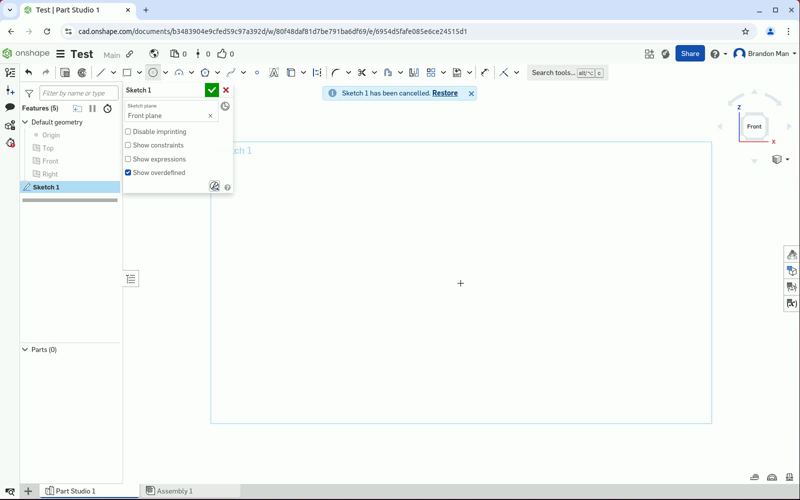
key_up(shift)
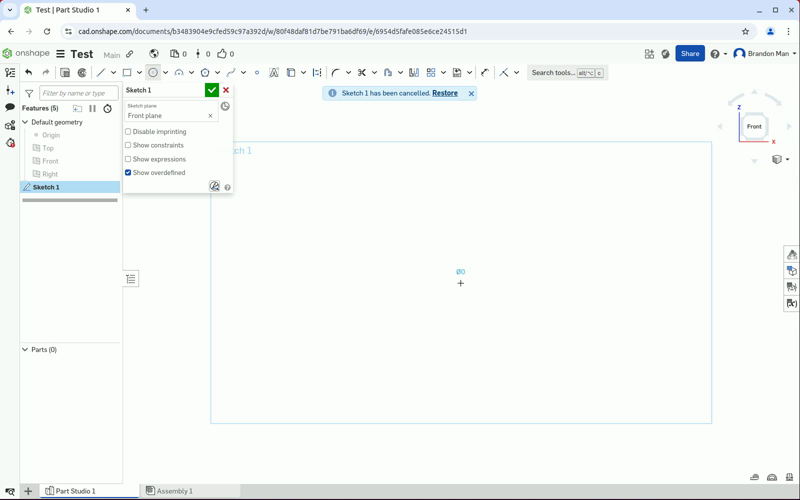
mouse_move(505, 282)
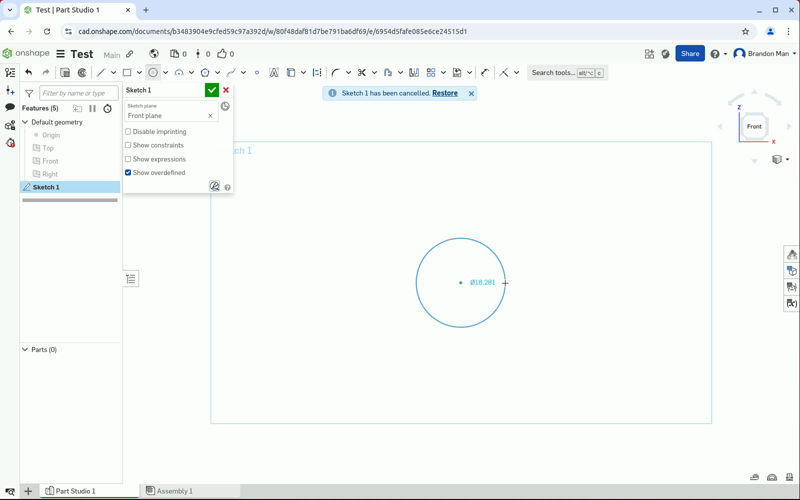
click(505, 282)
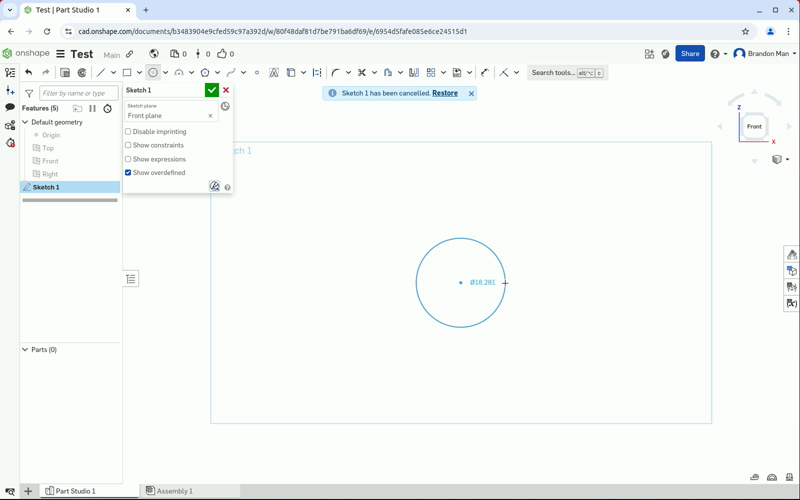
key(esc)
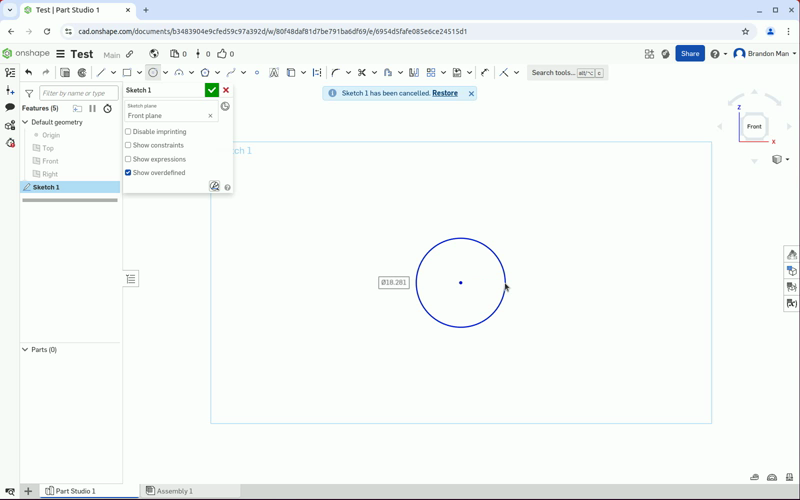
key(c)
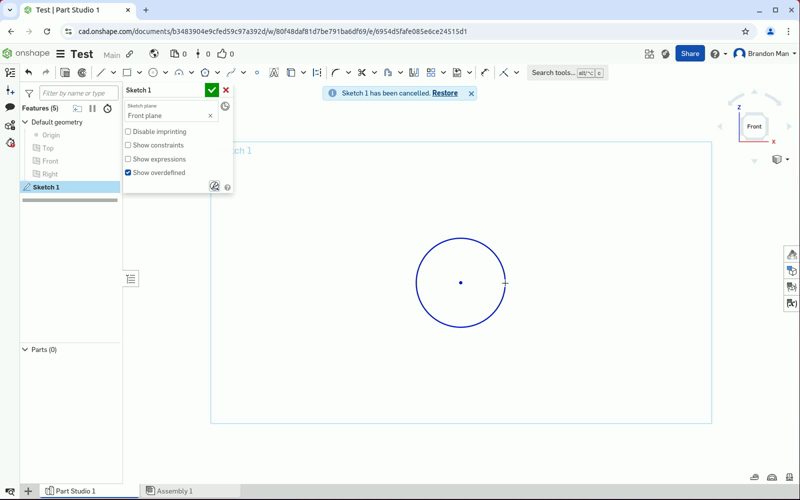
key_down(shift)
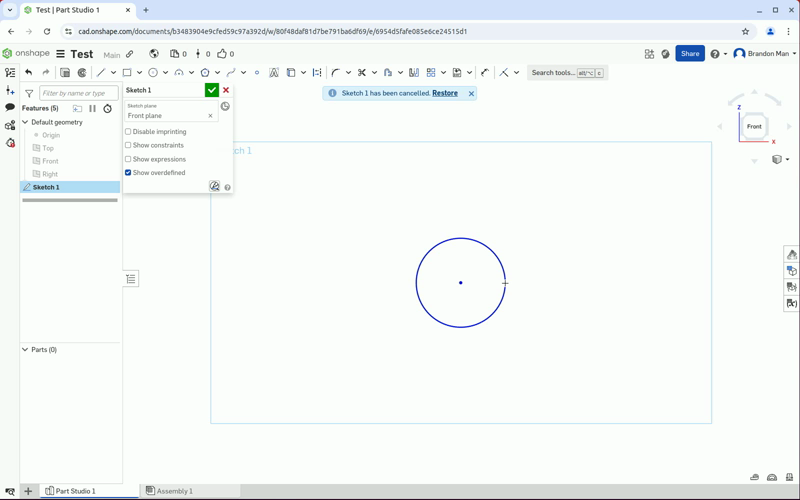
mouse_move(460, 282)
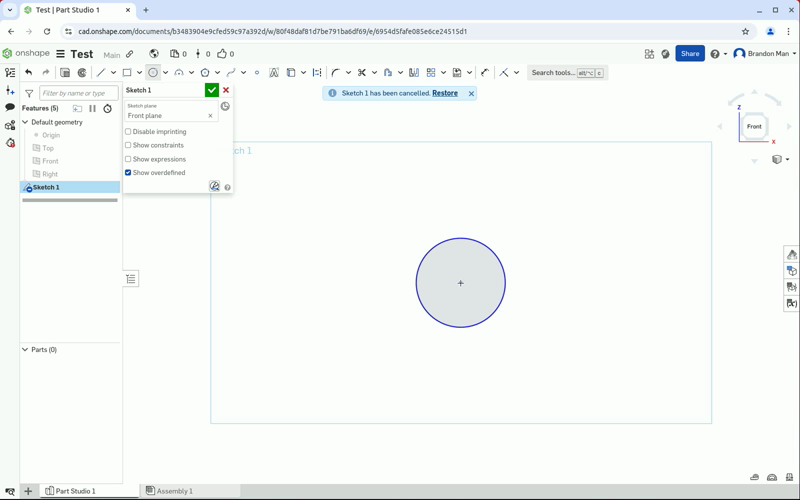
click(460, 282)
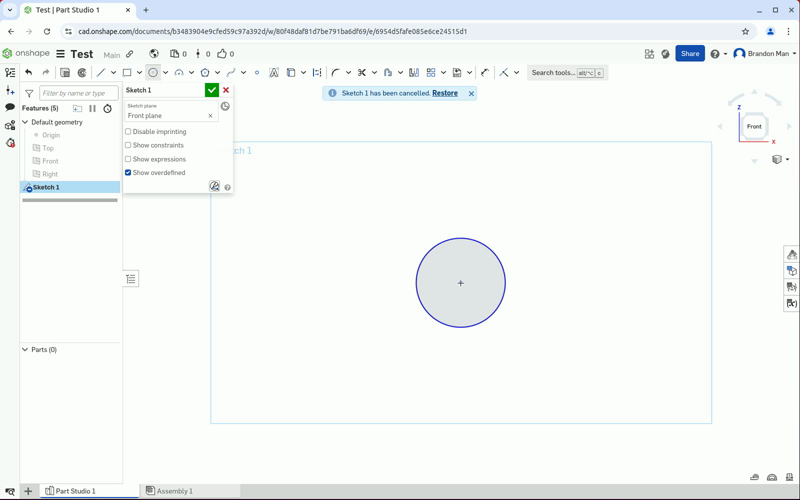
key_up(shift)
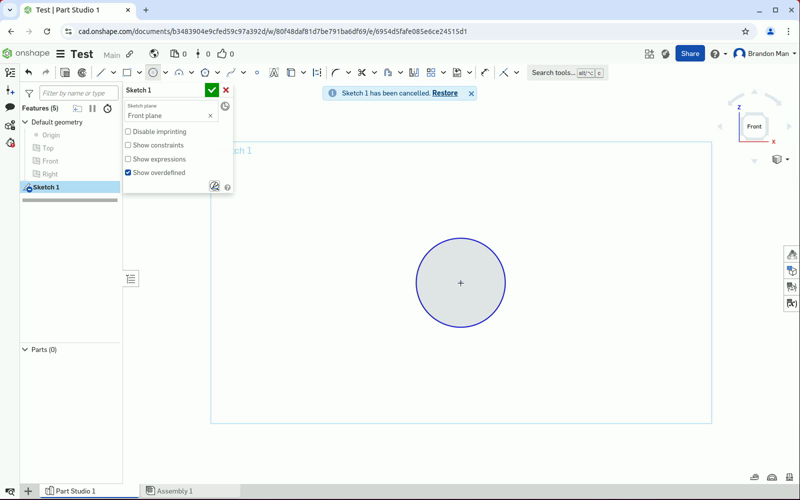
mouse_move(478, 282)
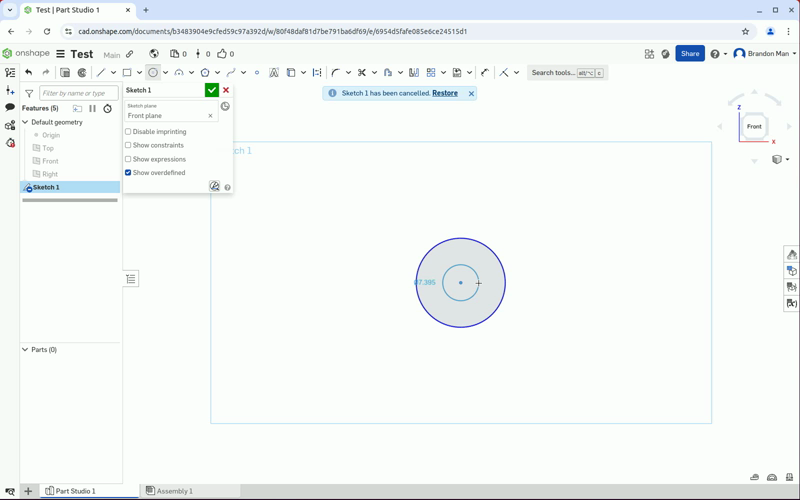
click(478, 282)
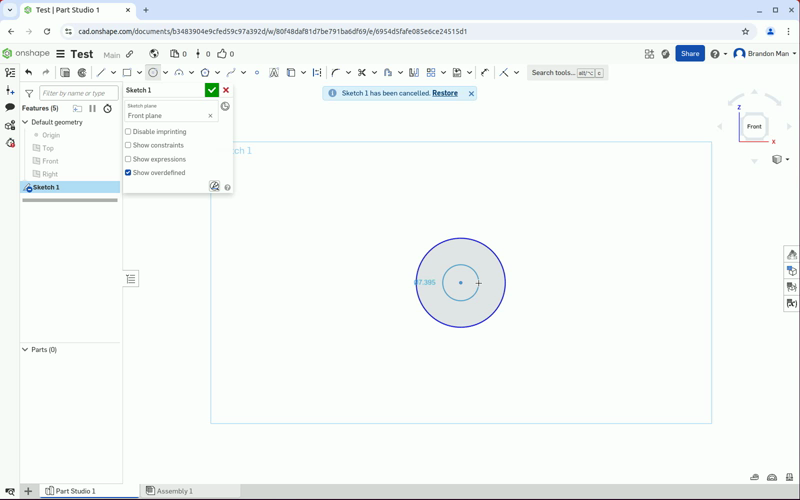
key(esc)
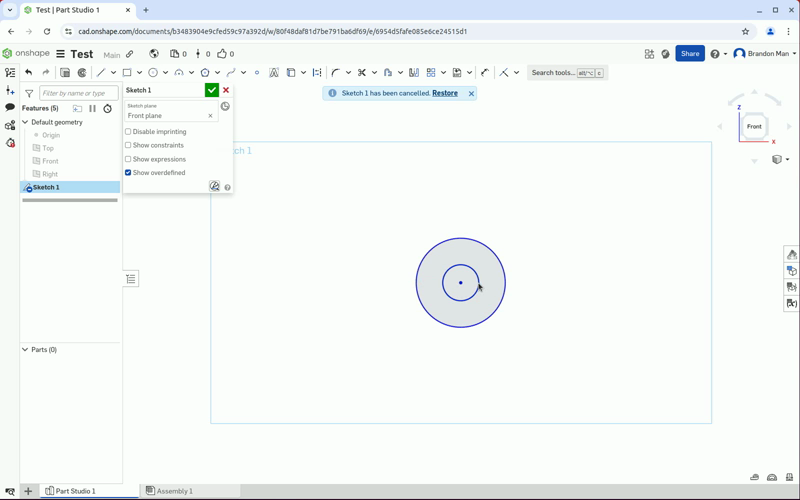
mouse_move(461, 248)
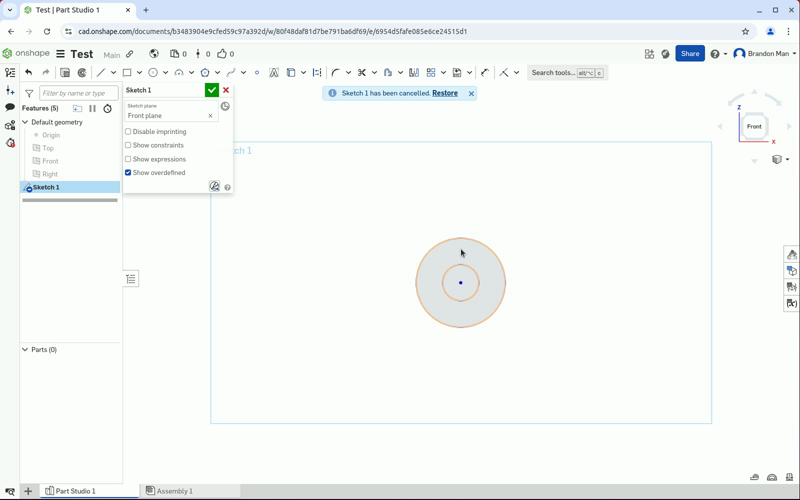
click(461, 248)
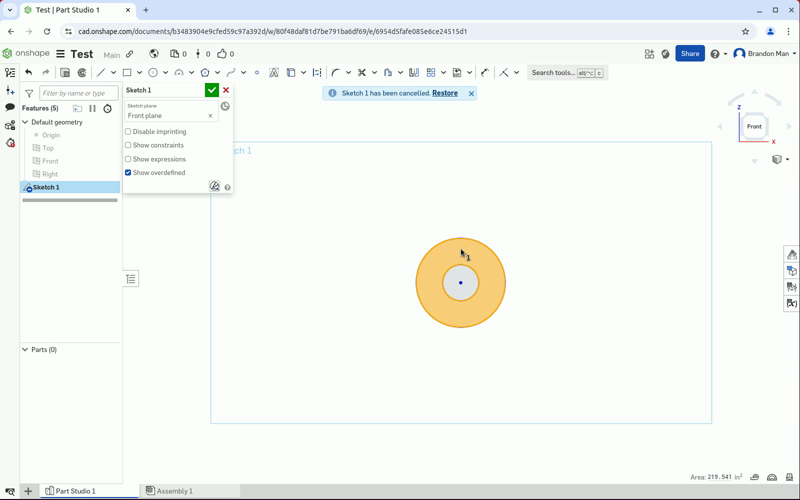
mouse_move(73, 352)
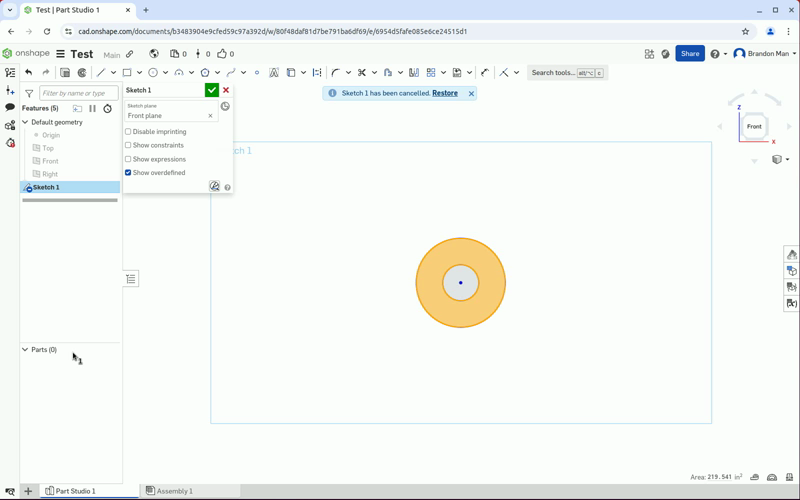
key(shift+y)
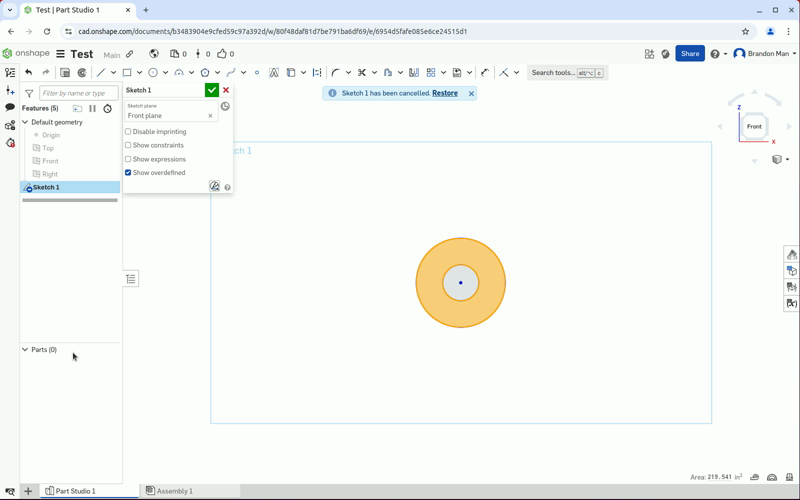
key(shift+e)
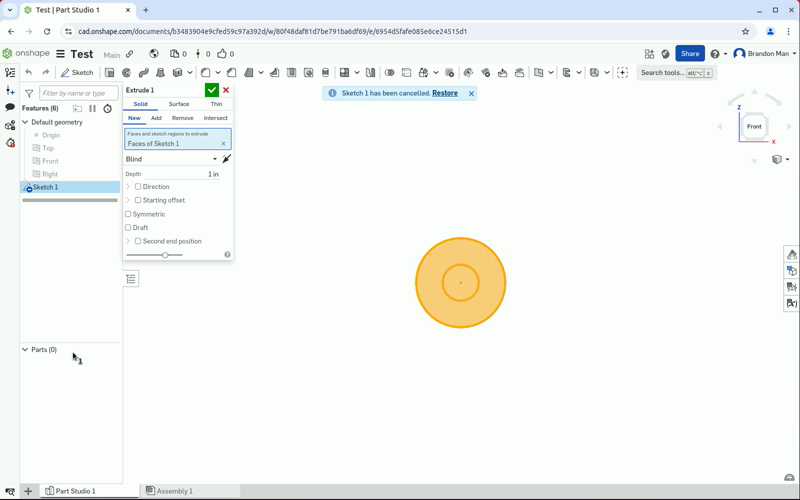
mouse_move(143, 106)
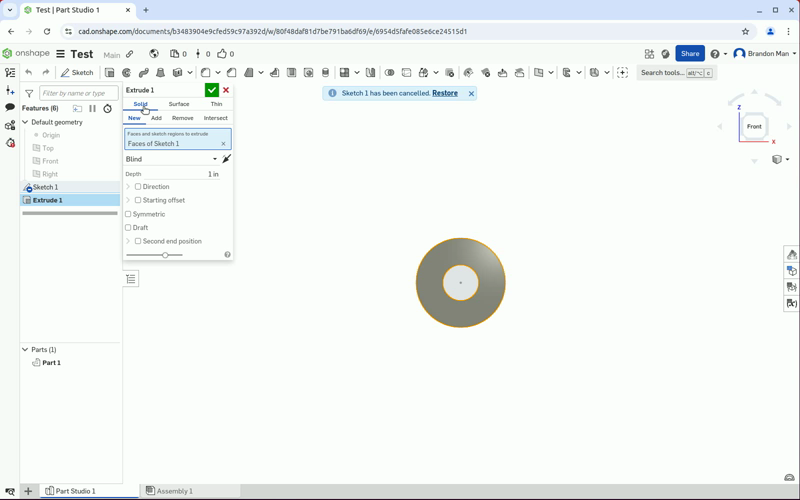
click(143, 106)
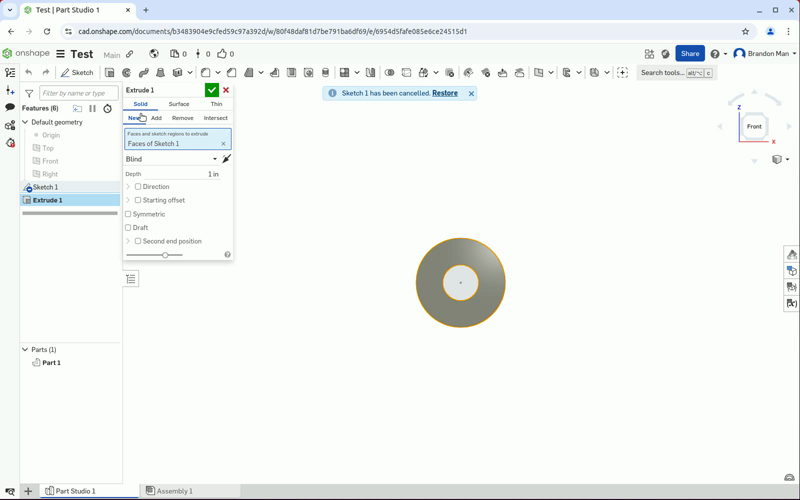
mouse_move(137, 120)
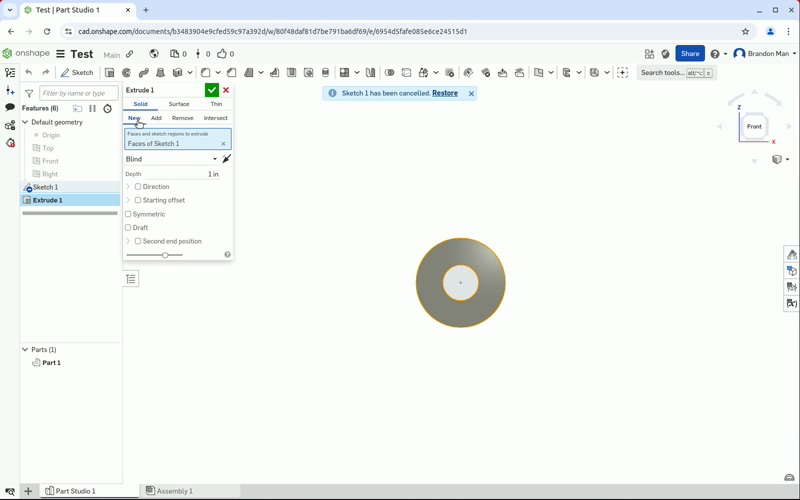
click(137, 120)
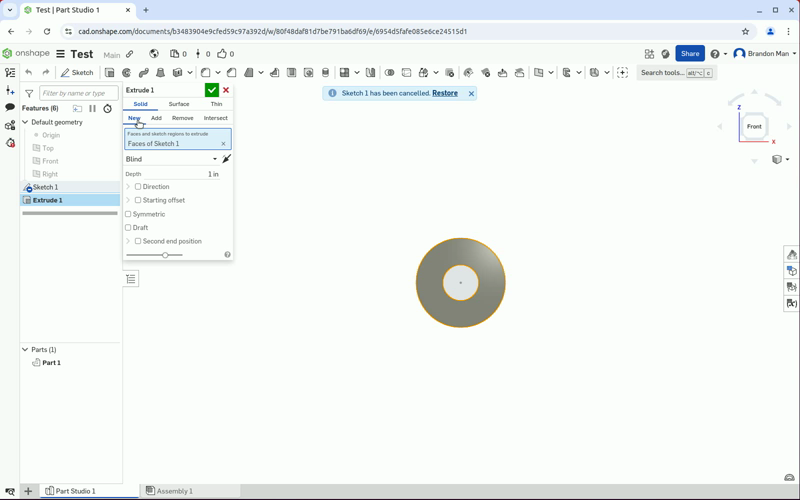
key(tab, 4)
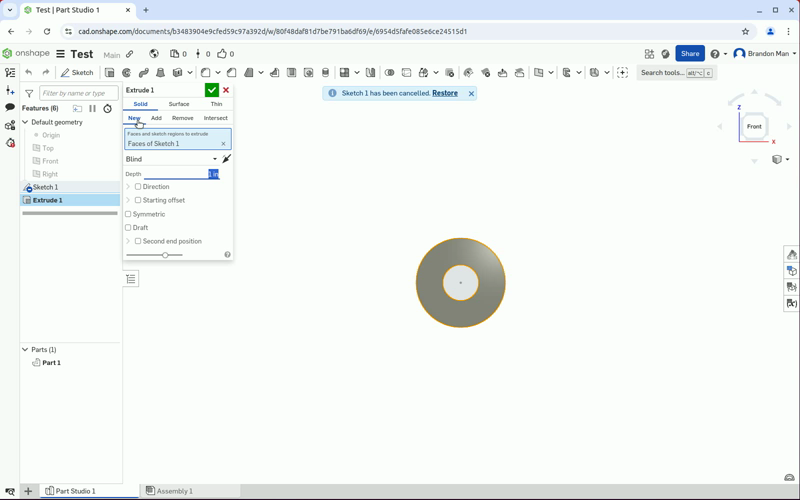
text(3.611)
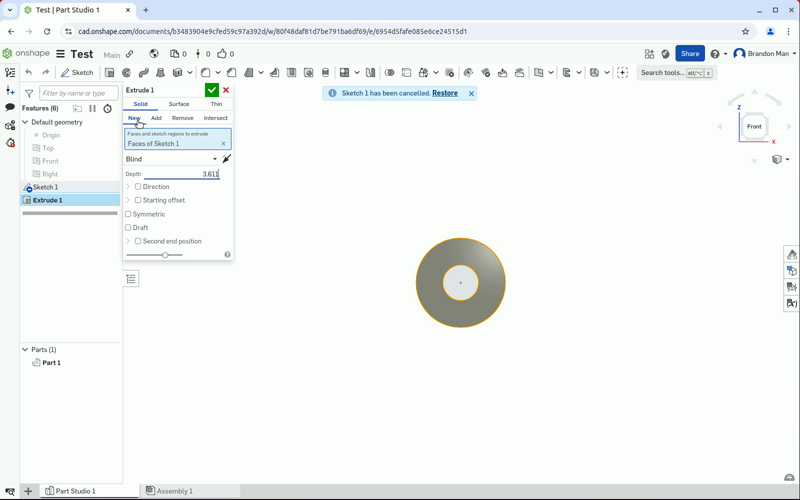
key(enter)
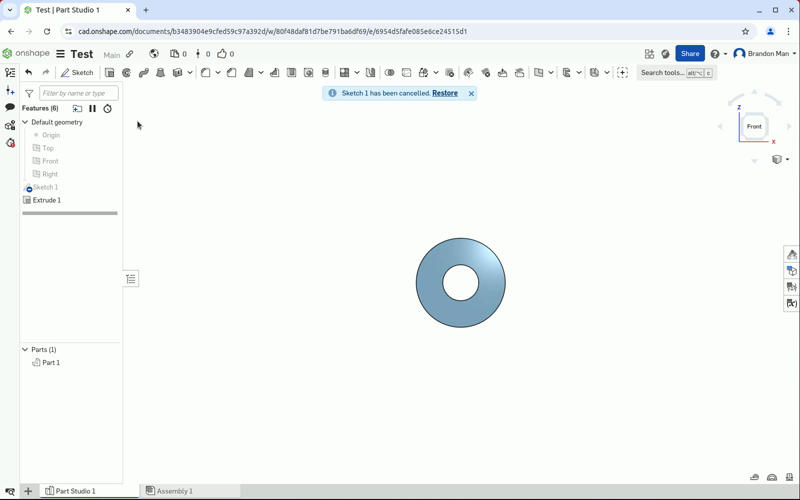
key(shift+h)
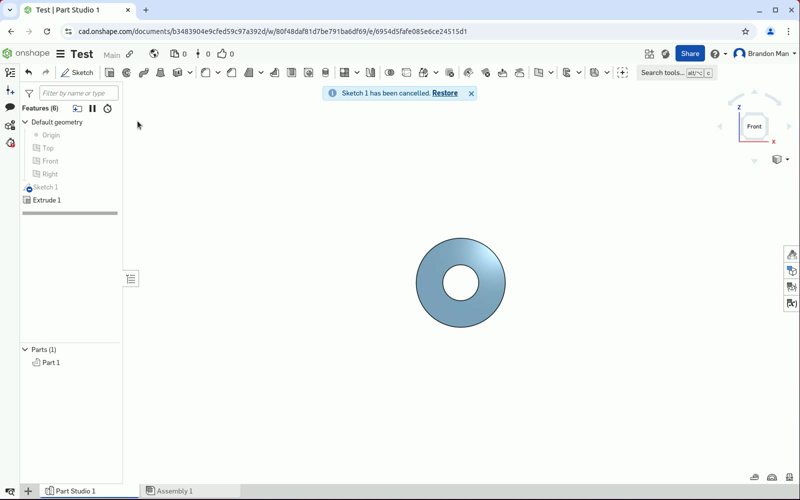
key(shift+h)
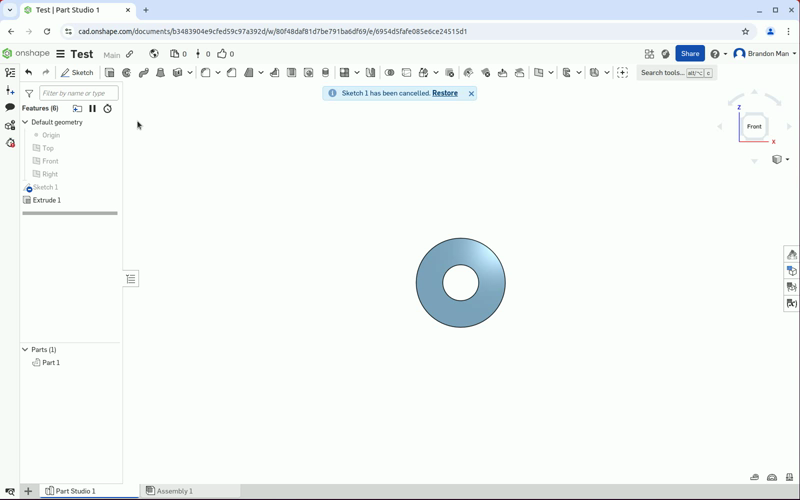
mouse_move(73, 189)
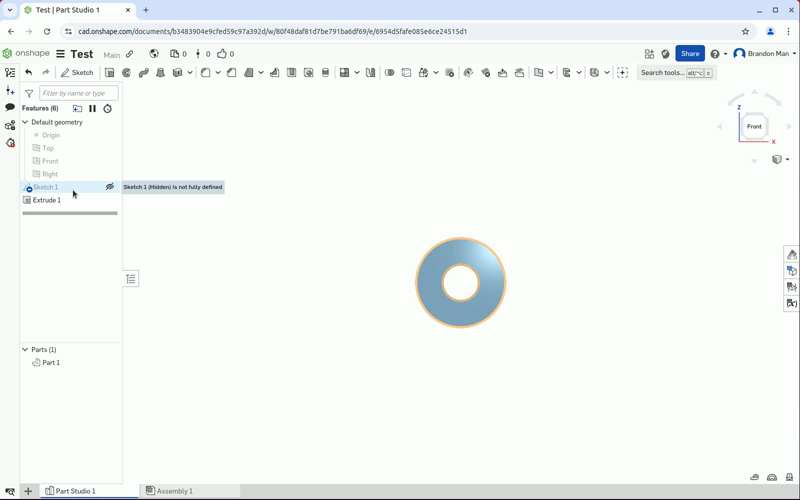
click(73, 189)
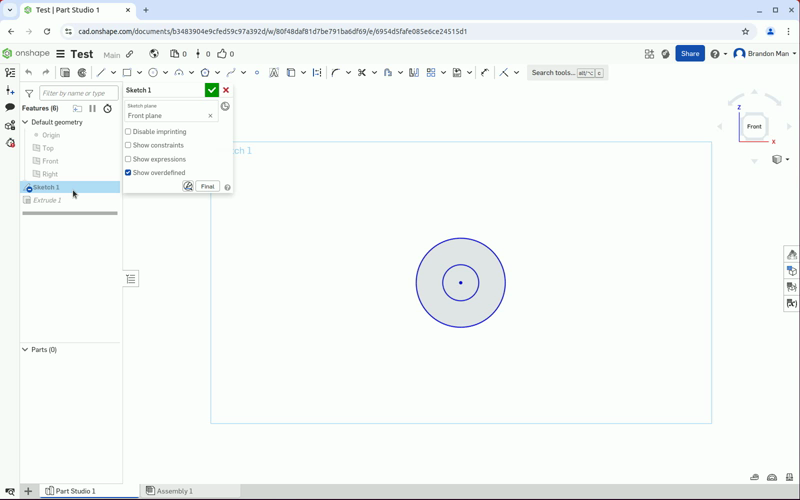
mouse_move(229, 92)
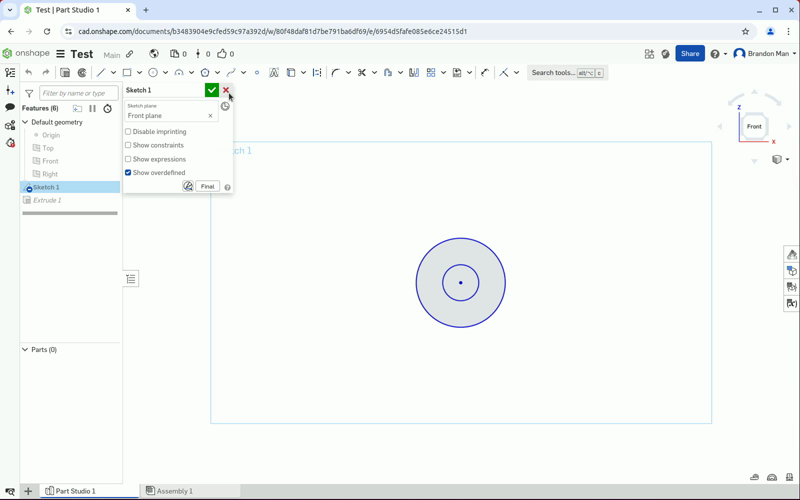
click(229, 92)
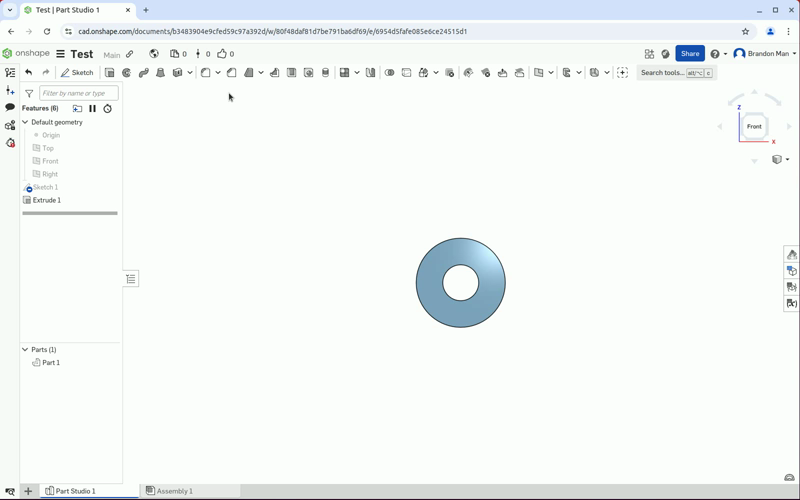
mouse_move(541, 75)
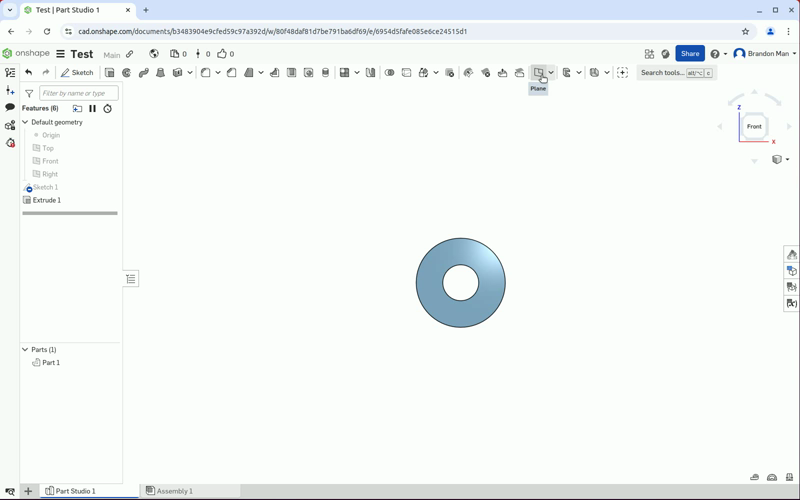
click(541, 75)
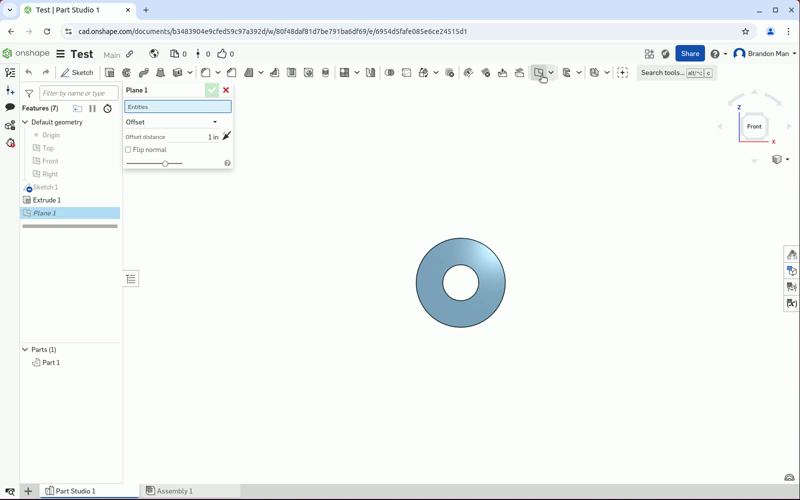
mouse_move(73, 163)
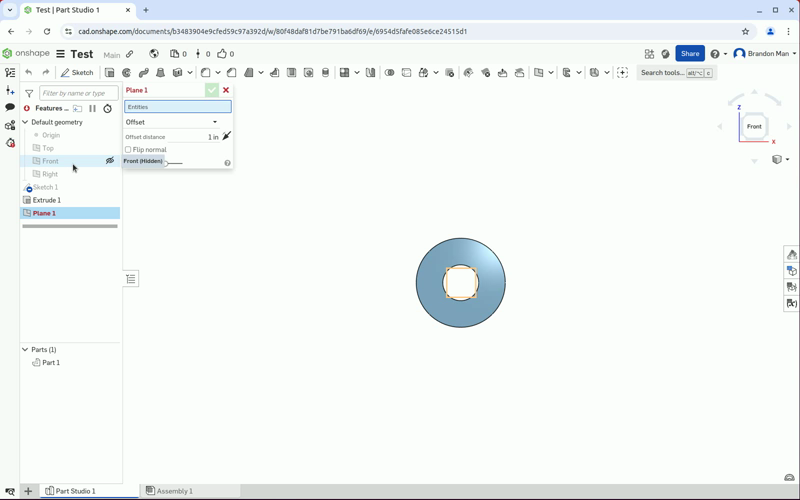
click(73, 163)
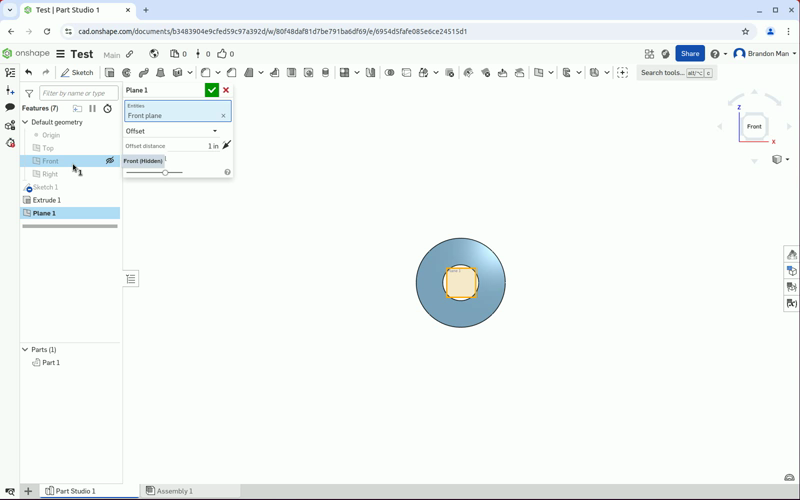
key(tab, 2)
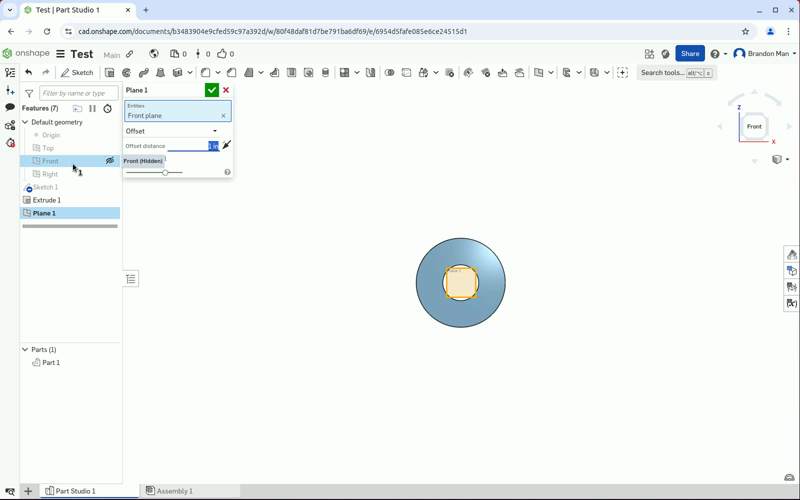
text(3.605)
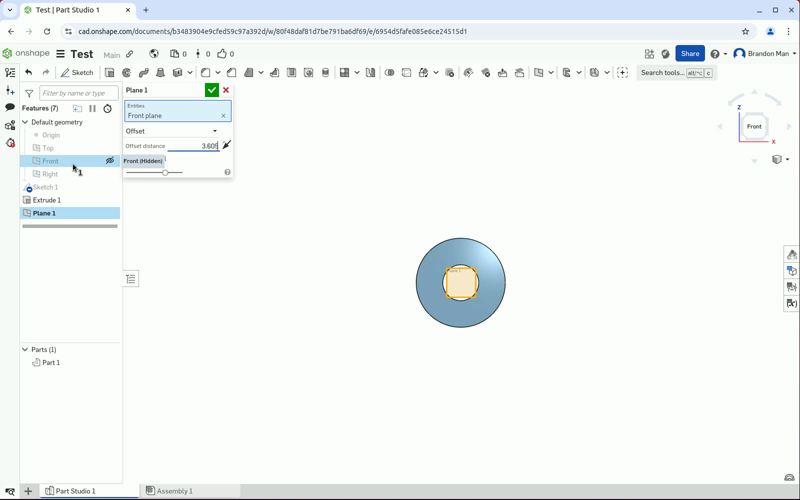
key(enter, 2)
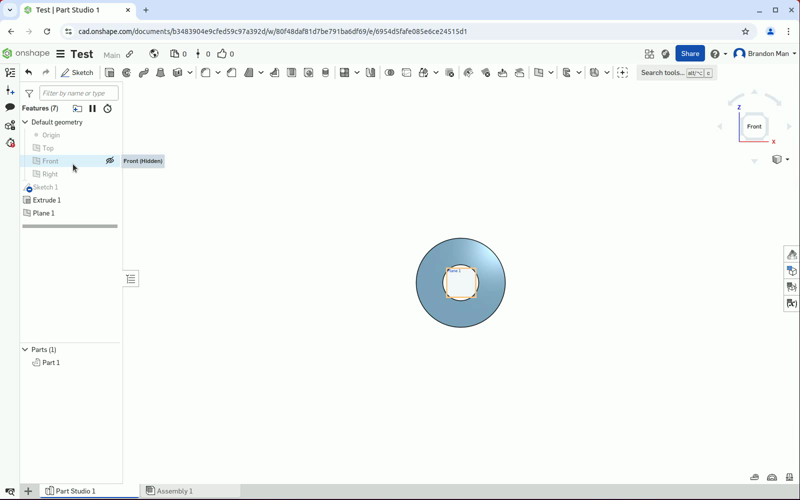
key(shift+s)
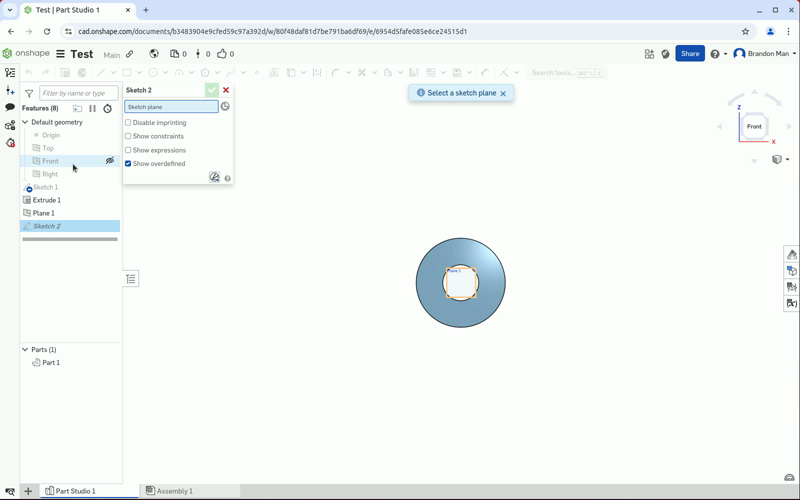
mouse_move(73, 215)
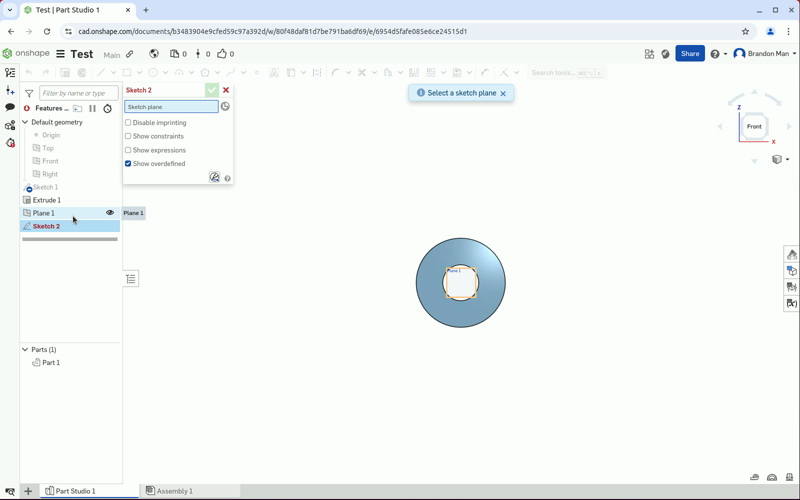
click(73, 215)
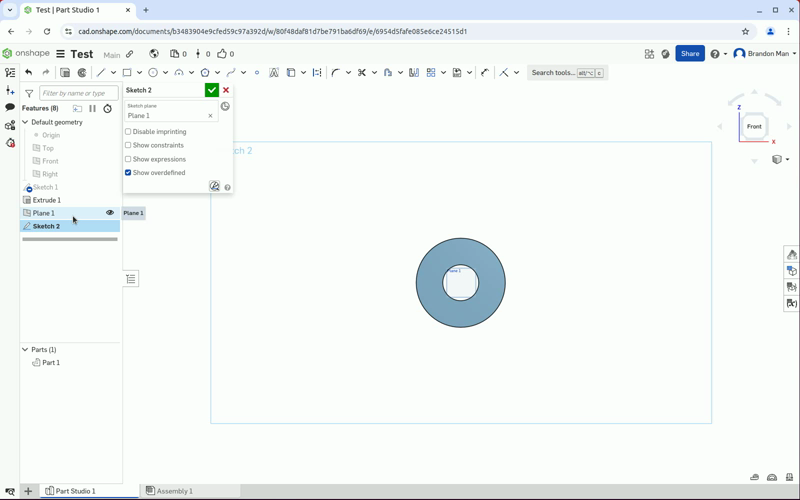
mouse_move(73, 352)
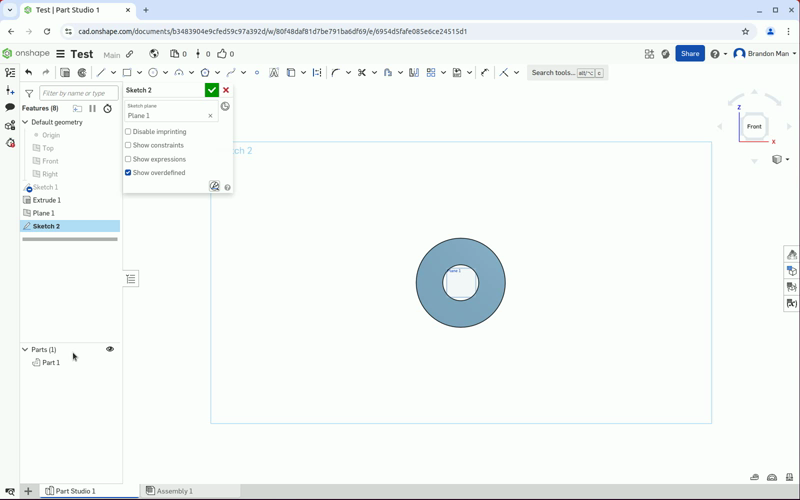
key(y)
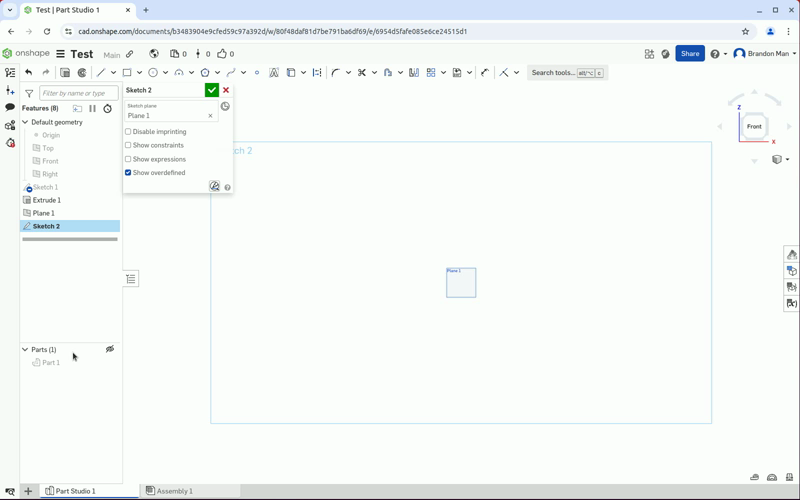
key(c)
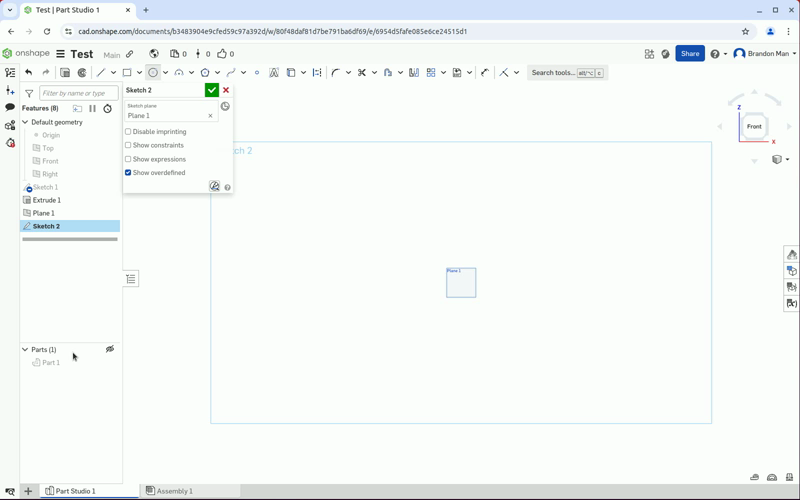
key_down(shift)
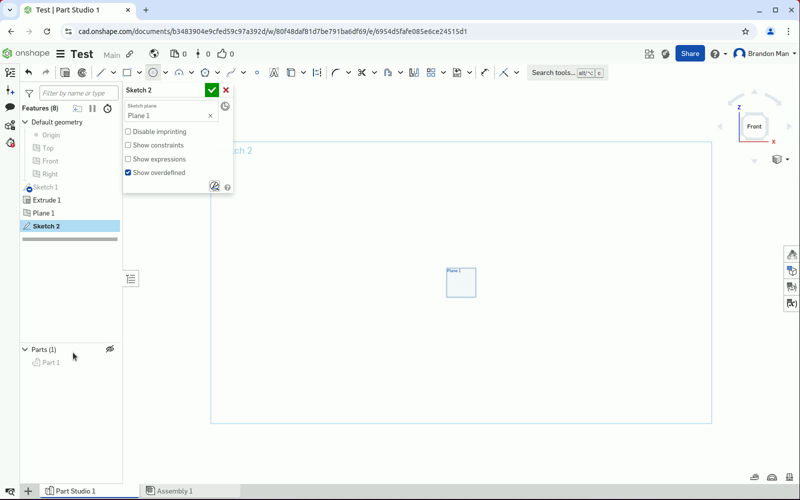
mouse_move(460, 282)
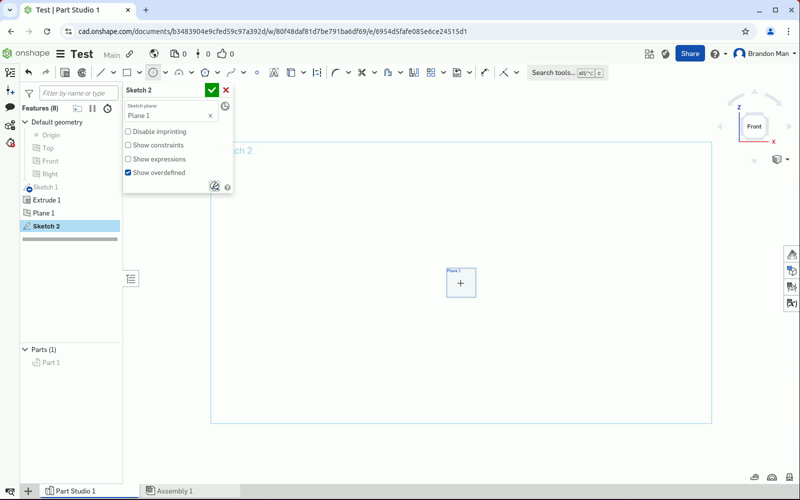
click(460, 282)
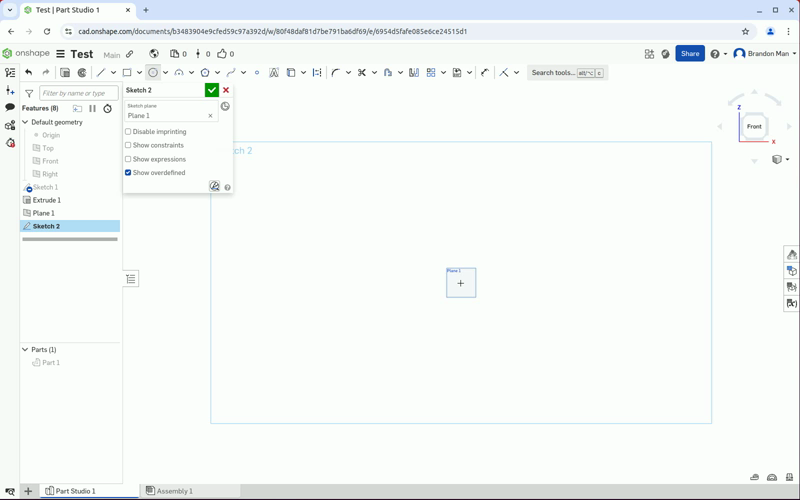
key_up(shift)
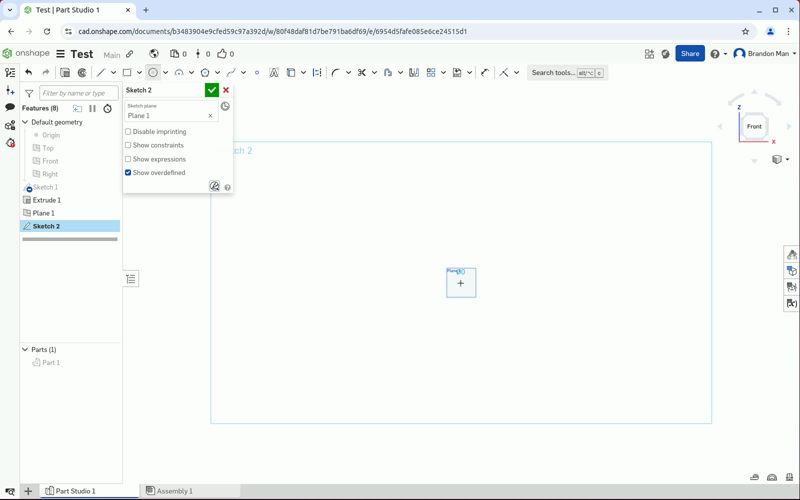
mouse_move(492, 282)
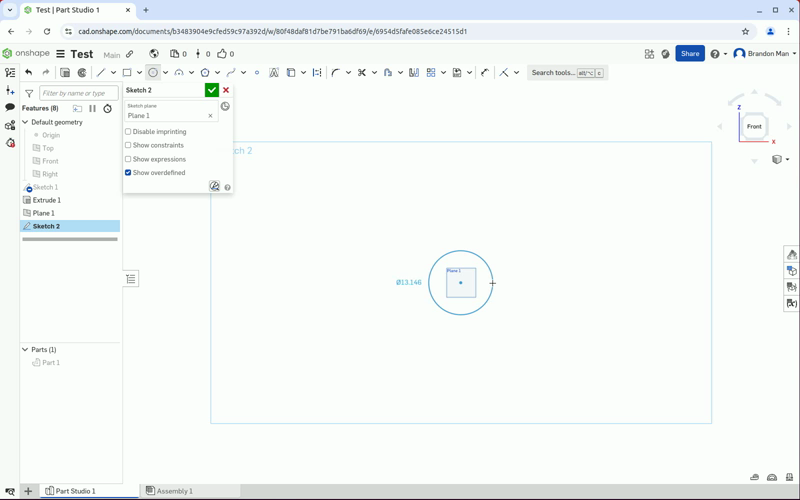
click(492, 282)
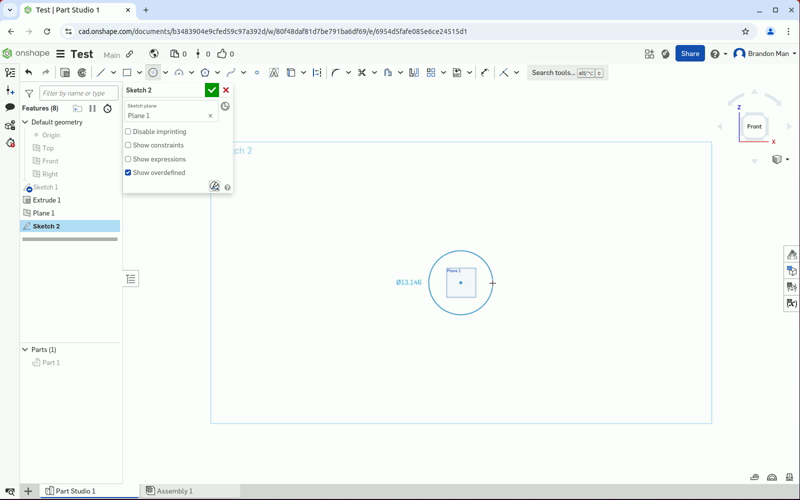
key(esc)
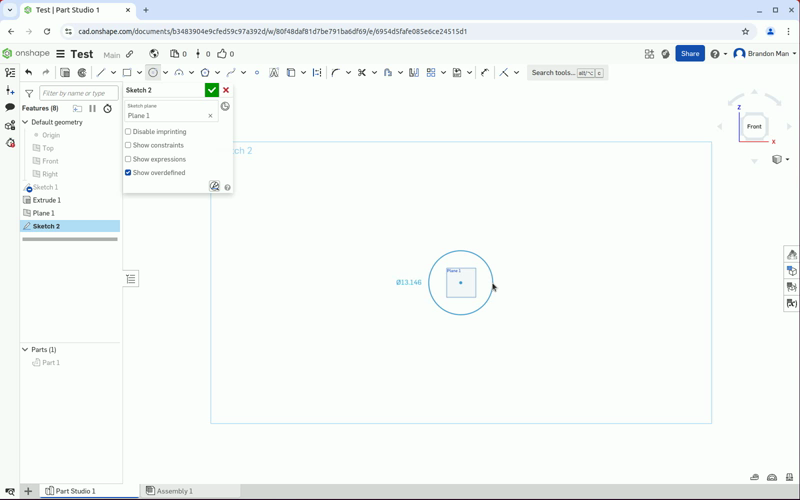
key(c)
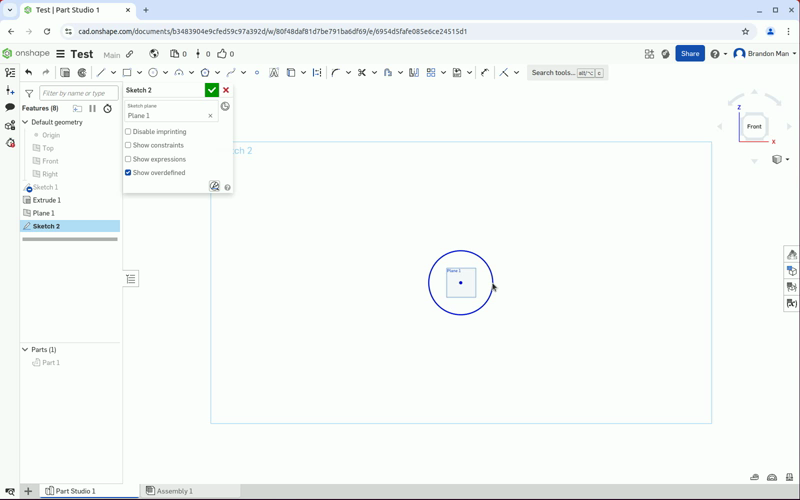
key_down(shift)
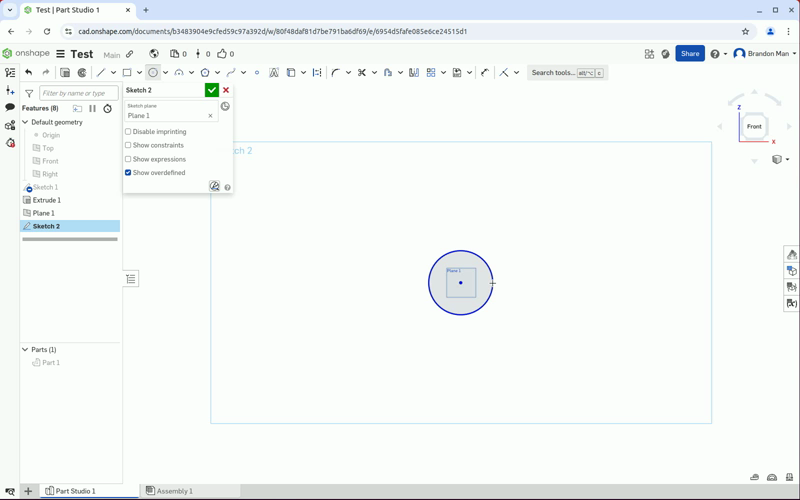
mouse_move(460, 282)
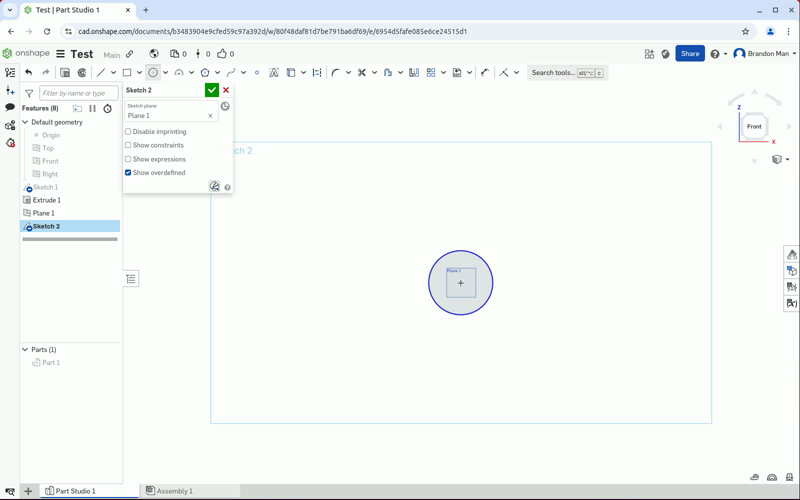
click(460, 282)
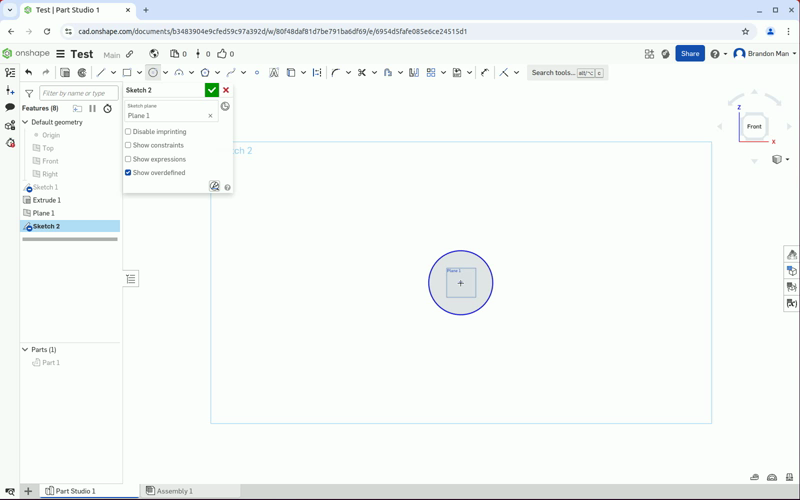
key_up(shift)
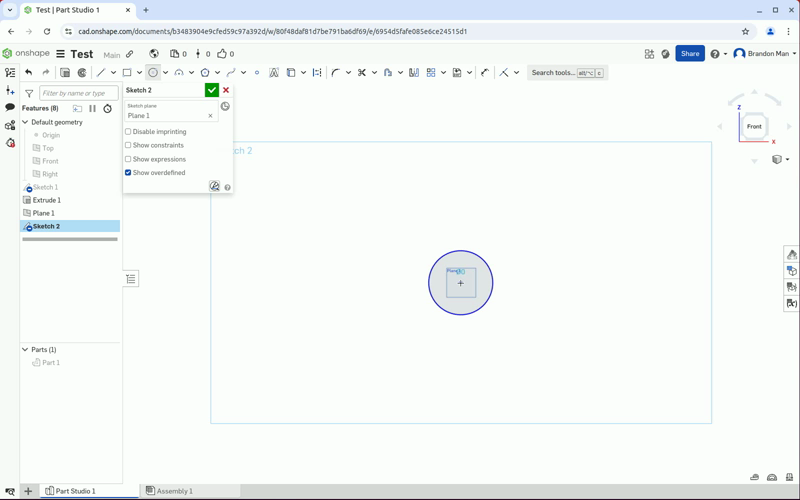
mouse_move(478, 282)
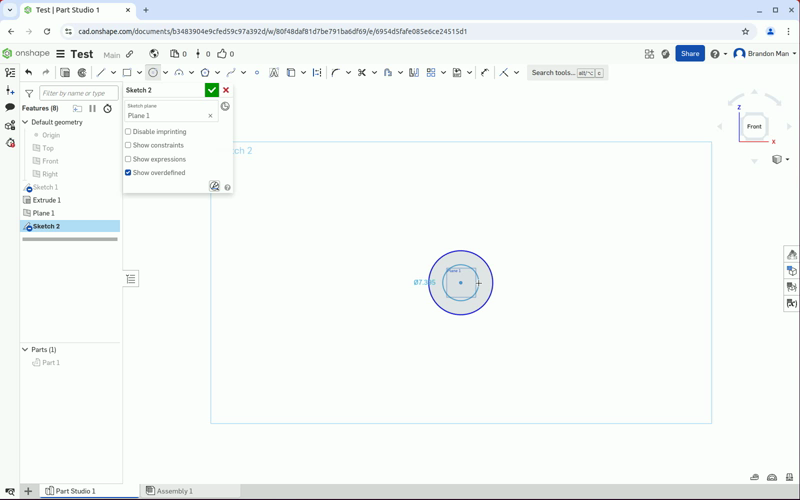
click(478, 282)
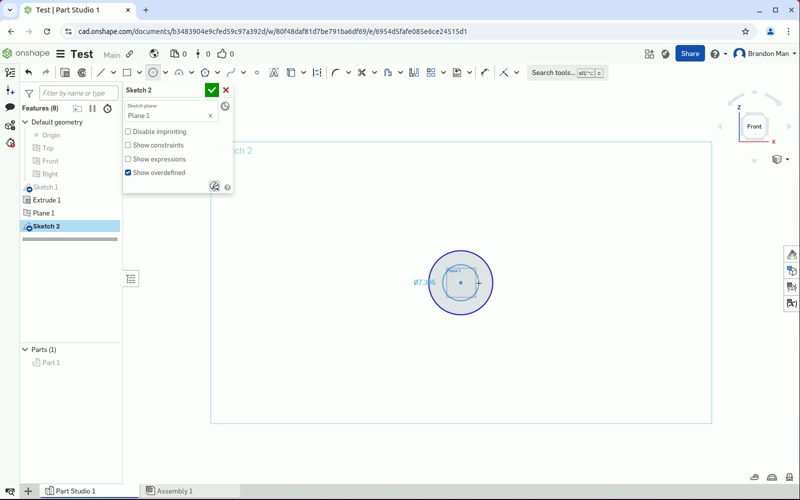
key(esc)
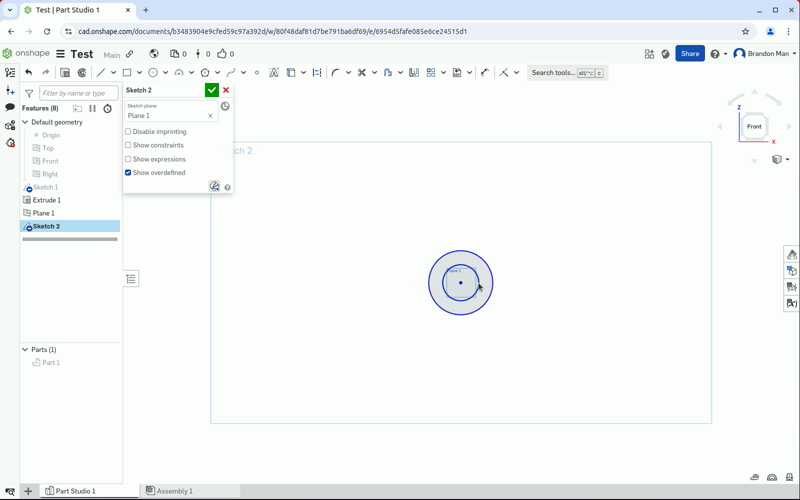
mouse_move(446, 263)
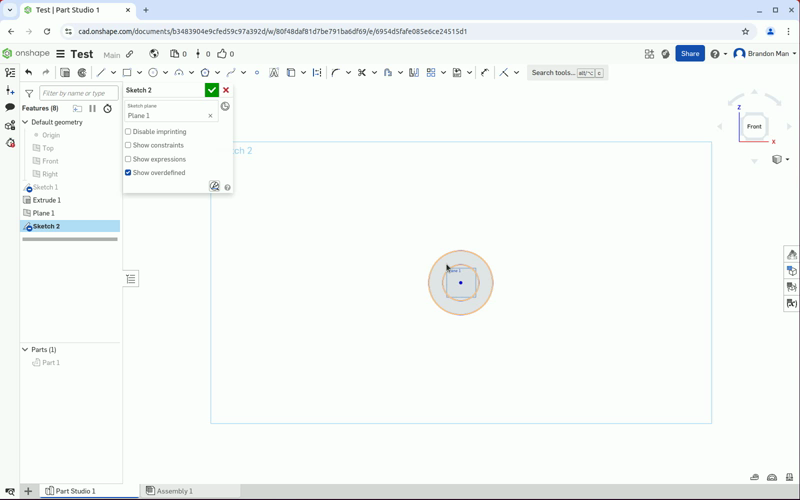
click(446, 263)
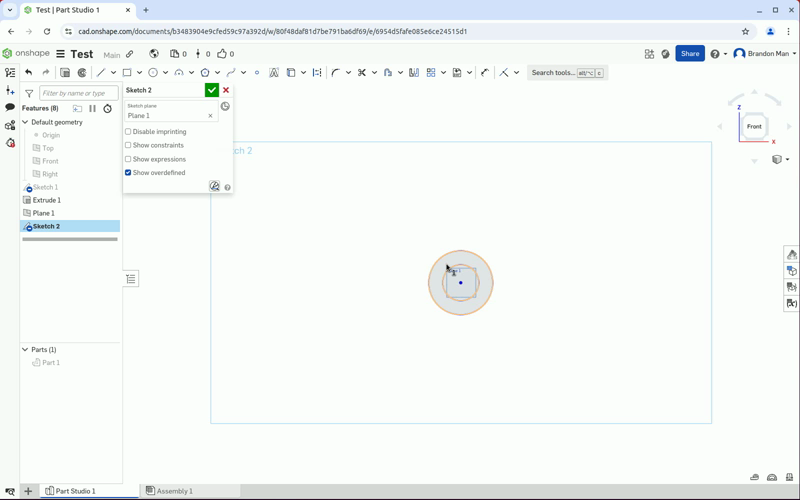
mouse_move(73, 352)
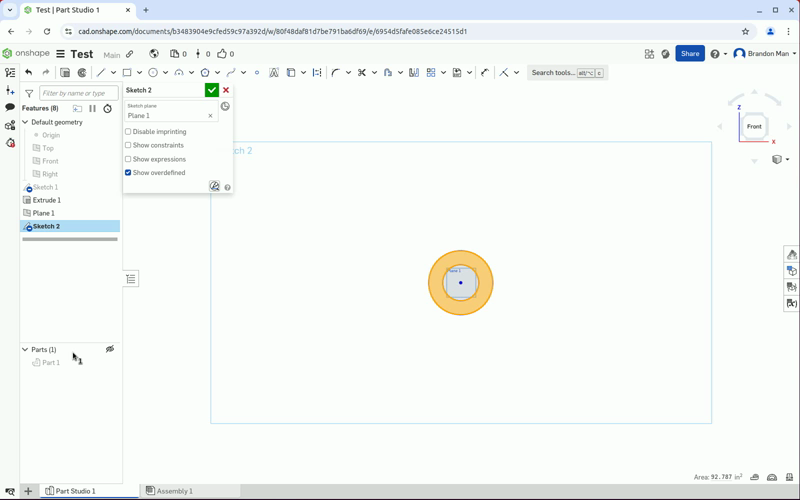
key(shift+y)
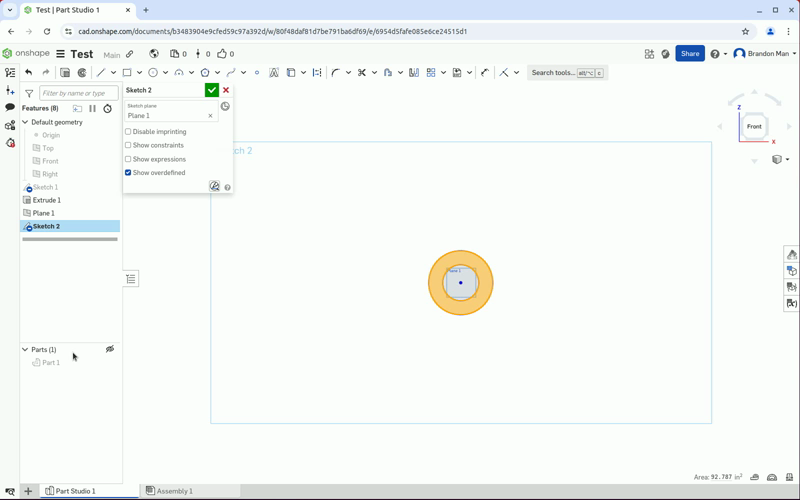
key(shift+e)
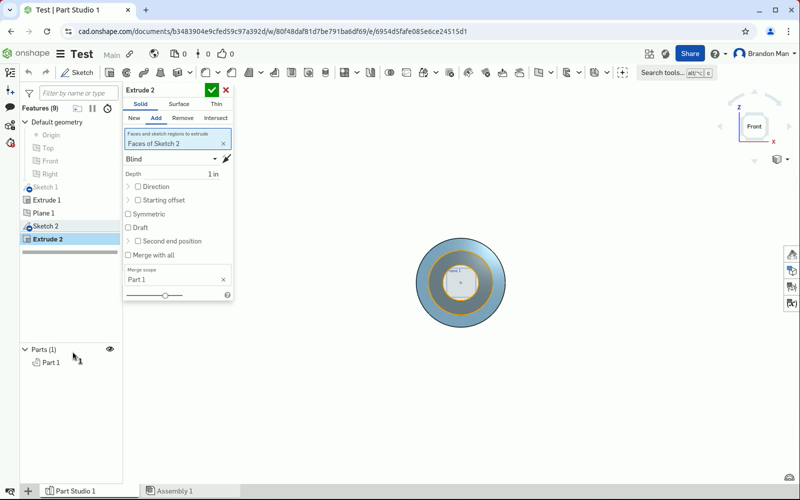
mouse_move(143, 106)
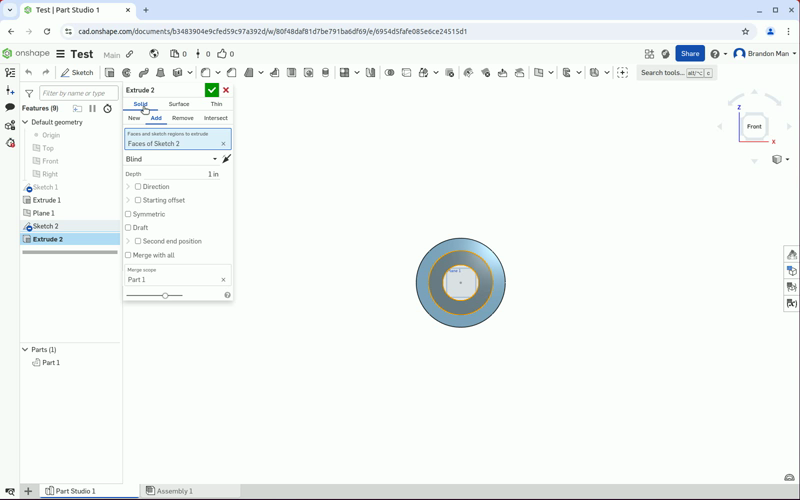
click(143, 106)
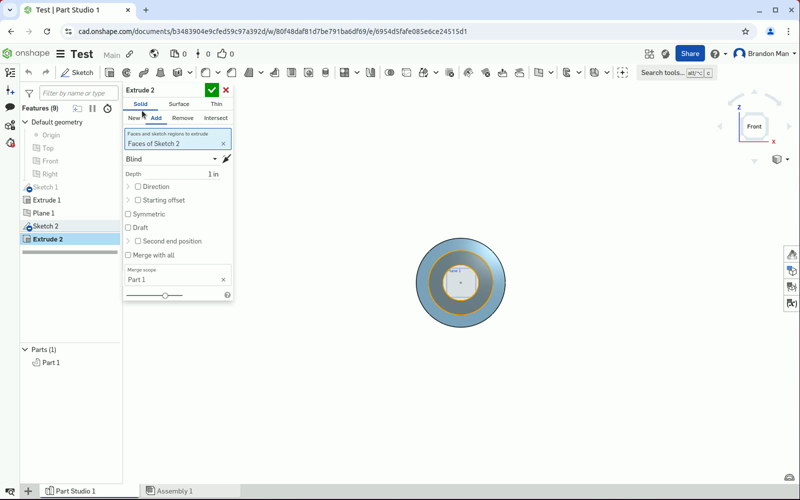
mouse_move(137, 120)
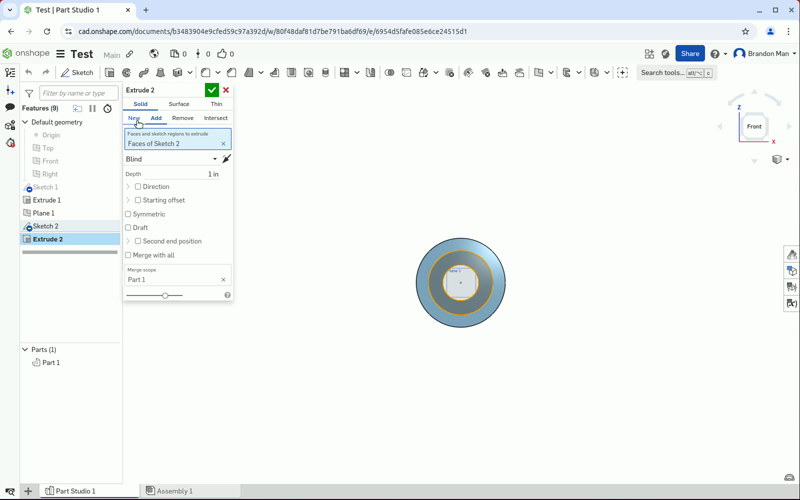
click(137, 120)
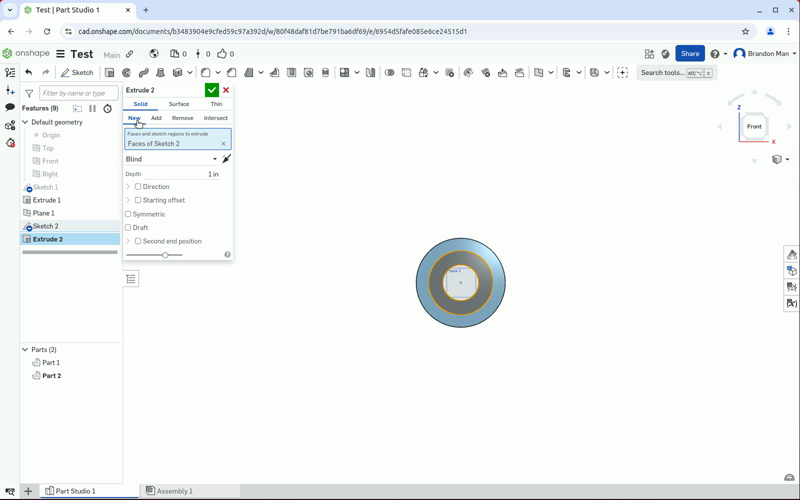
key(tab, 4)
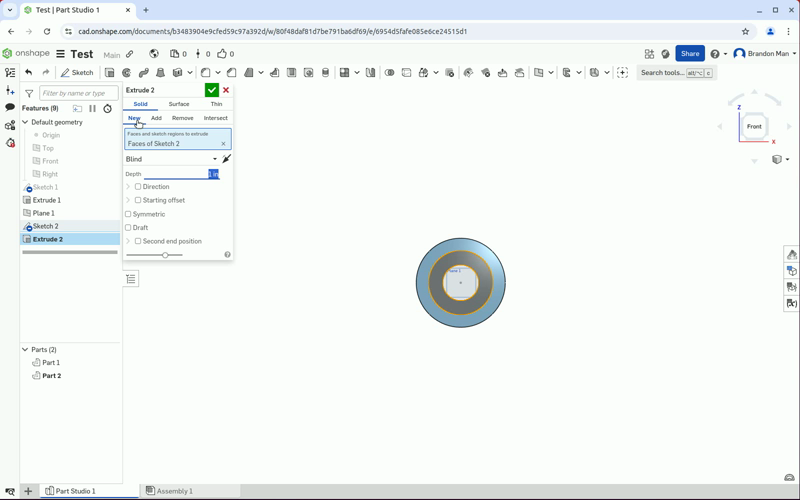
text(1.204)
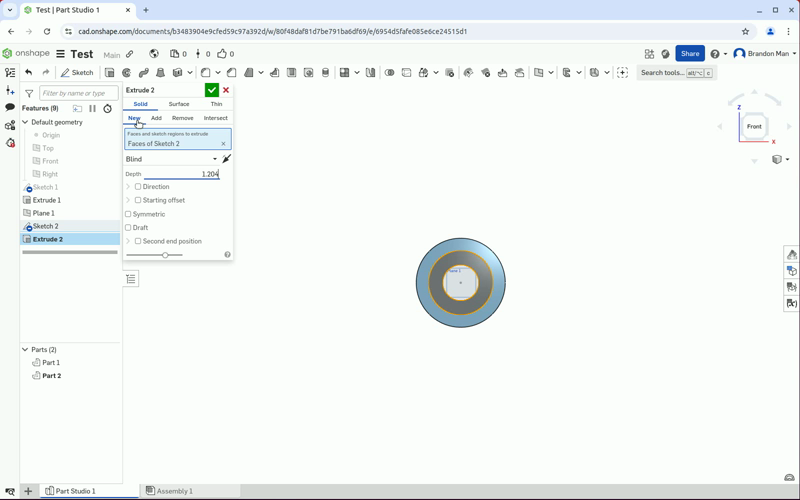
key(enter)
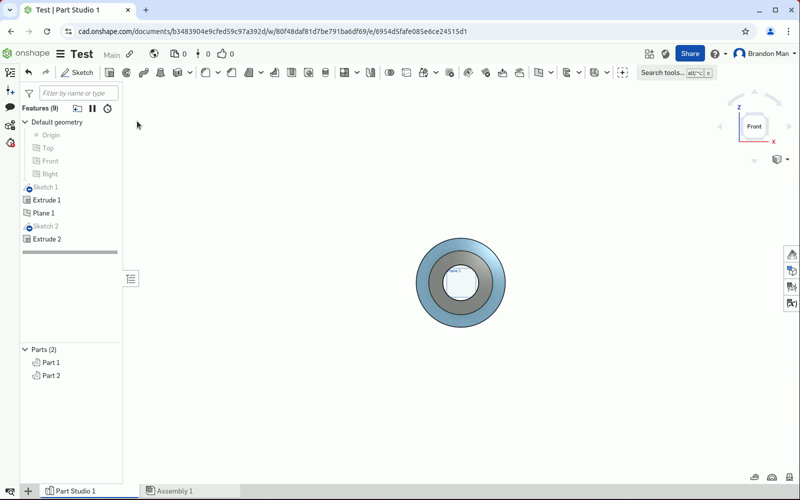
key(shift+h)
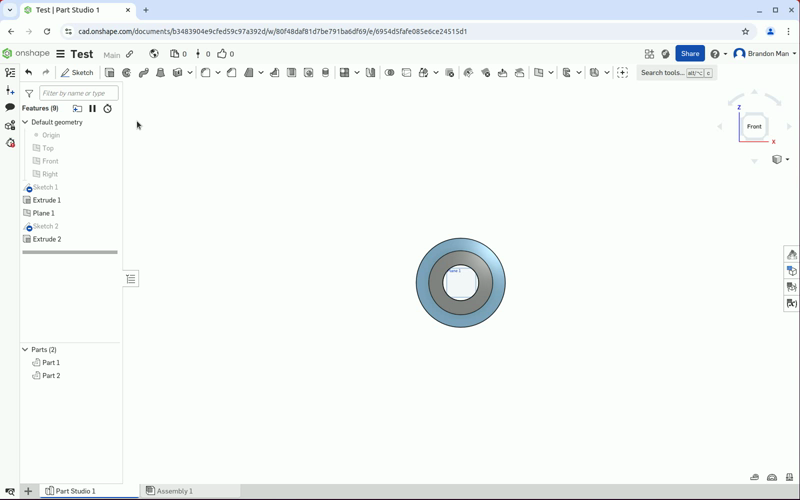
key(shift+h)
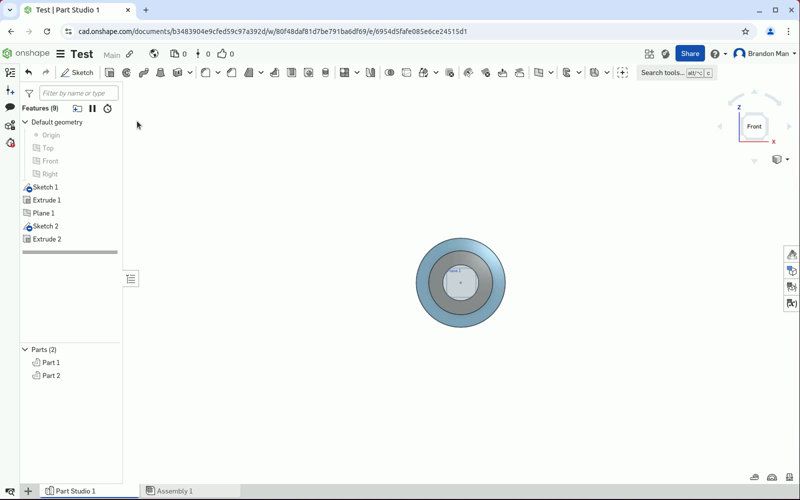
key(shift+7)
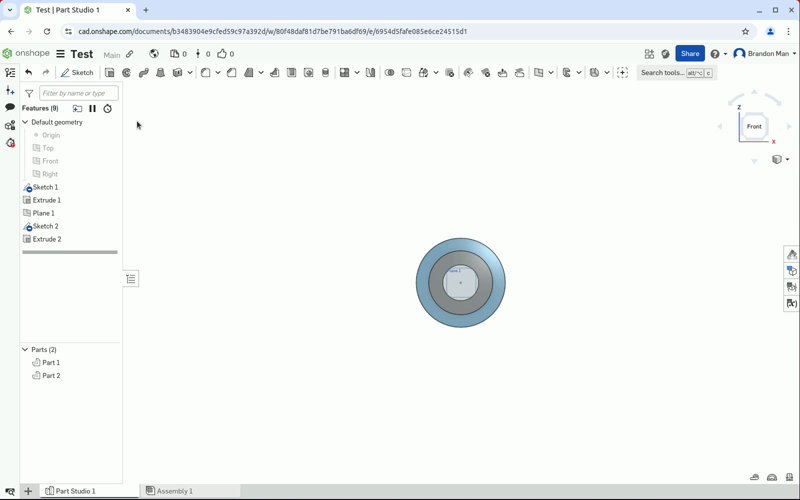
key(left, 2)
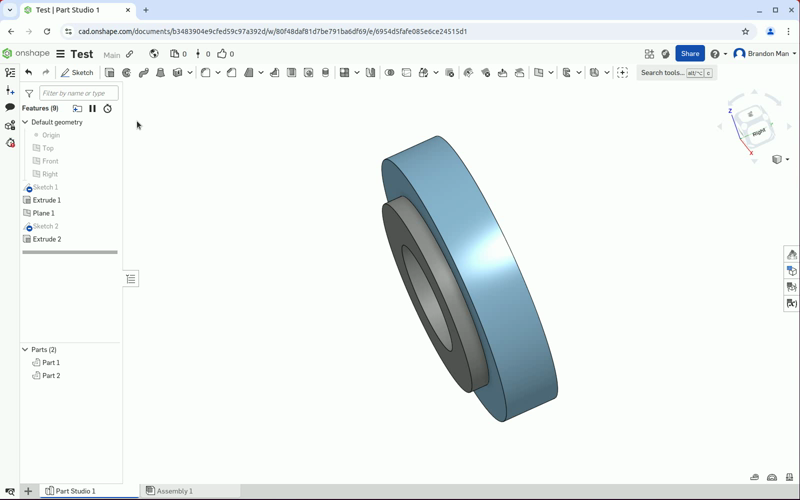
key(down, 2)
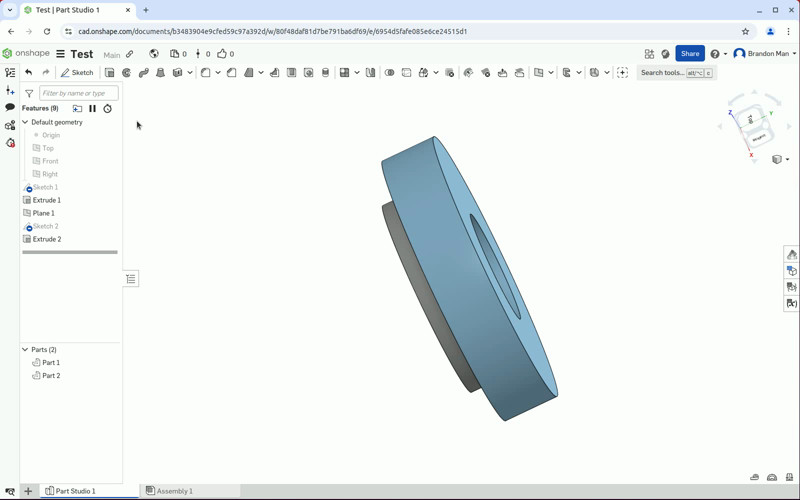
key(up, 2)
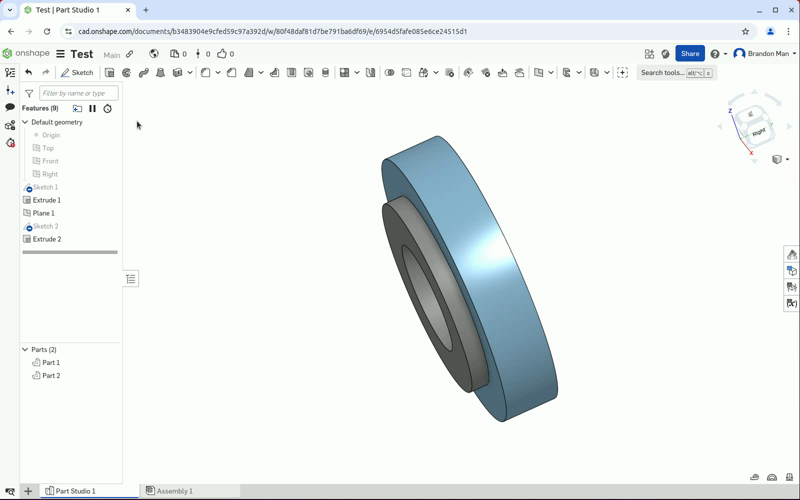
key(right, 2)
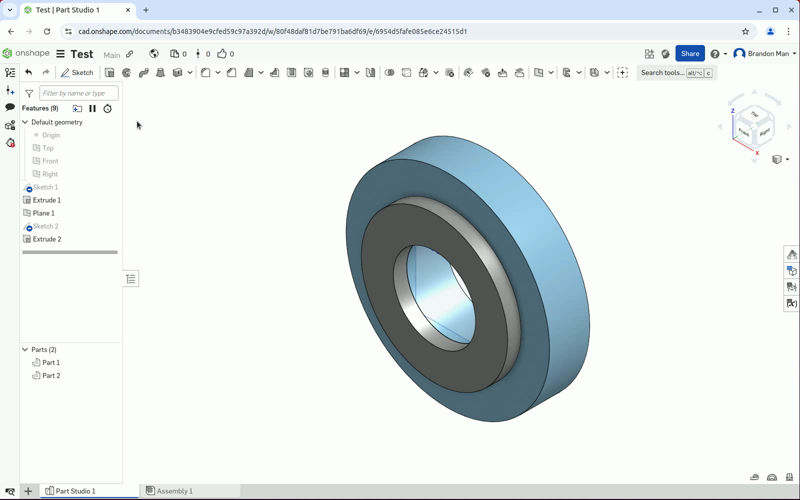
mouse_move(73, 189)
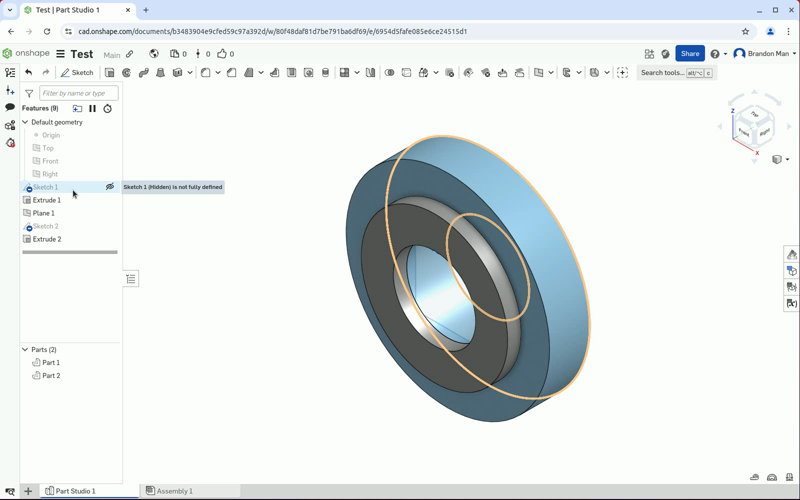
click(73, 189)